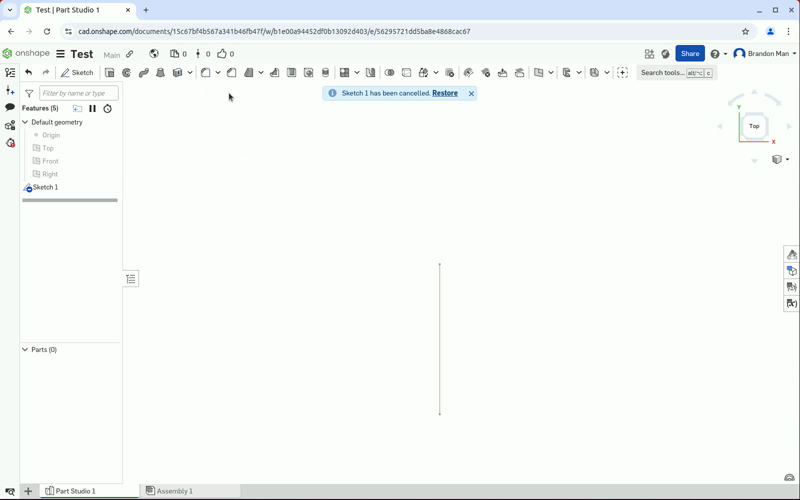
key(shift+h)
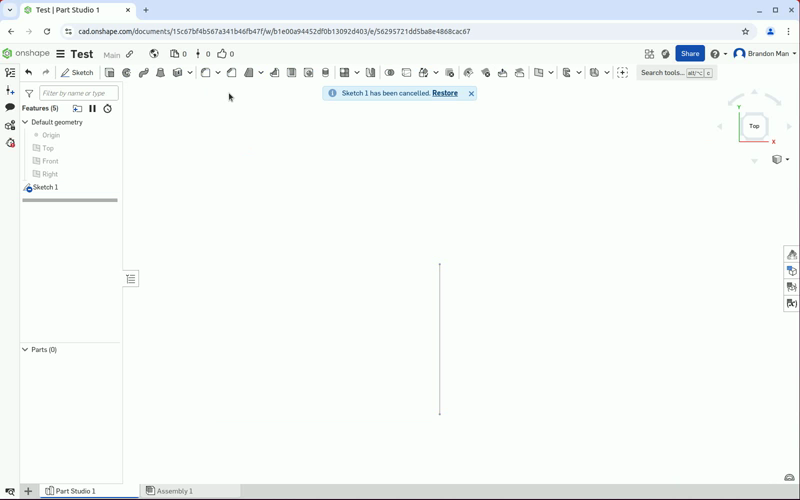
key(shift+s)
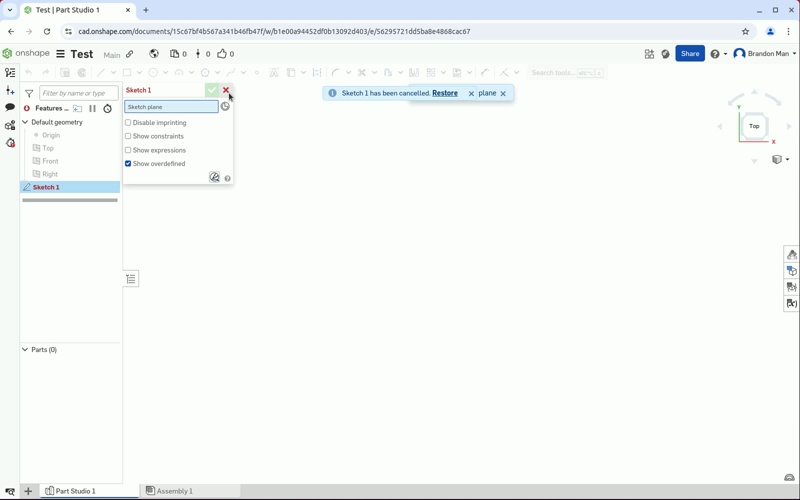
mouse_move(73, 150)
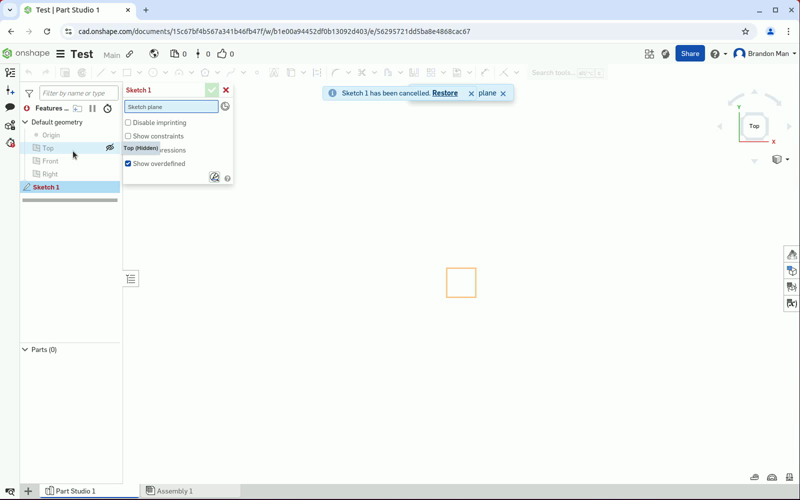
click(73, 150)
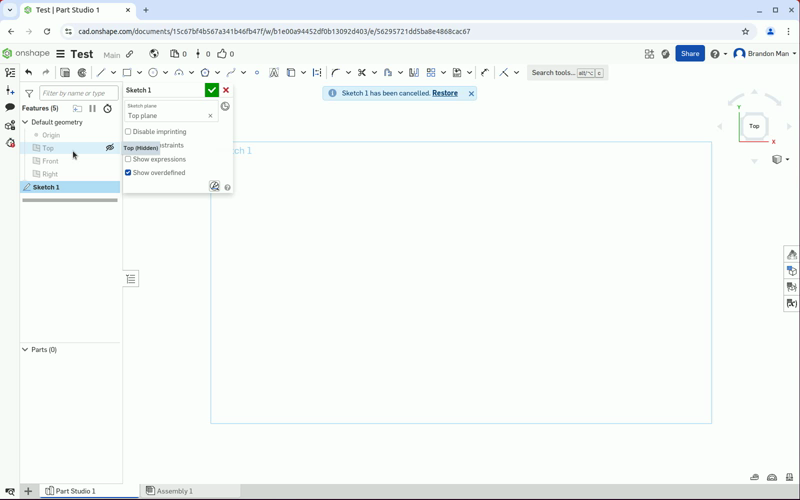
mouse_move(73, 352)
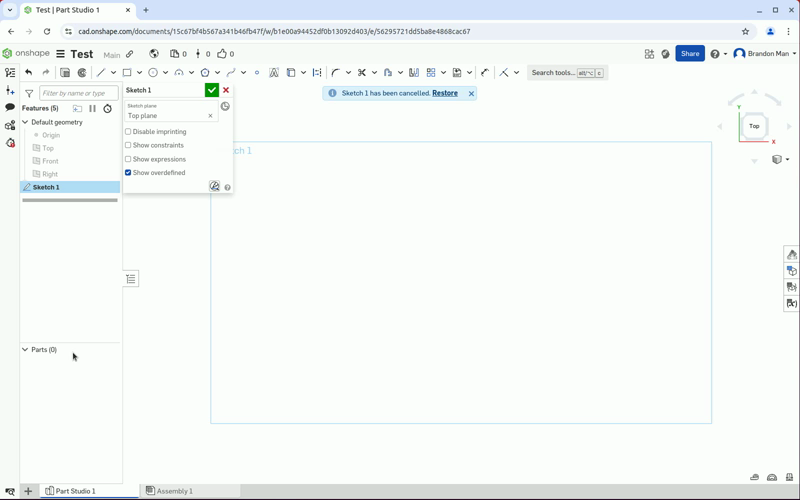
key(y)
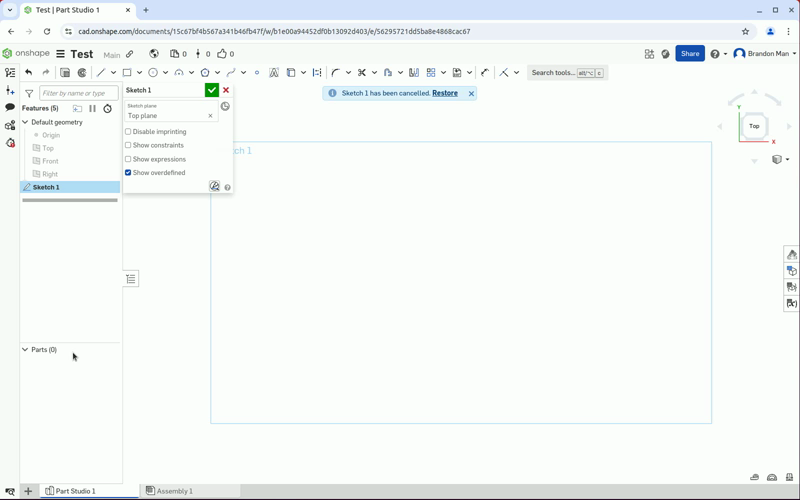
key(c)
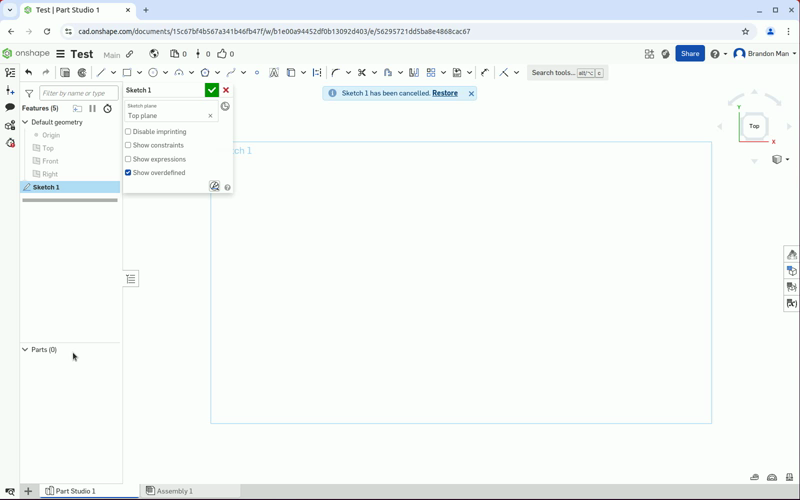
key_down(shift)
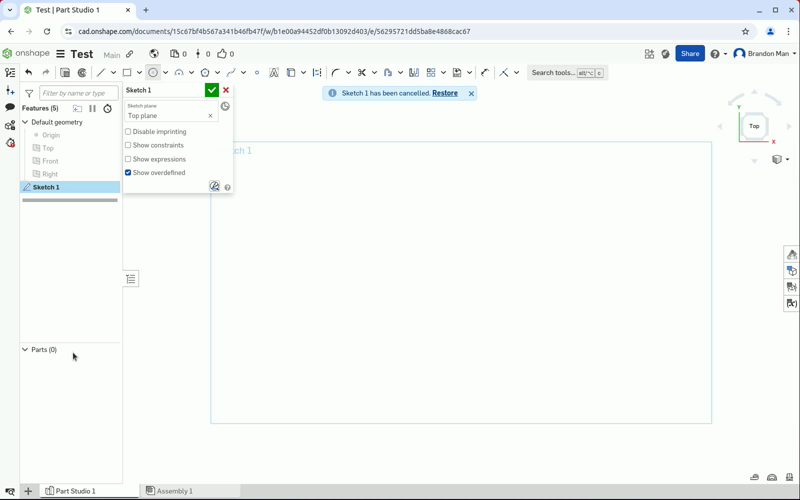
mouse_move(461, 282)
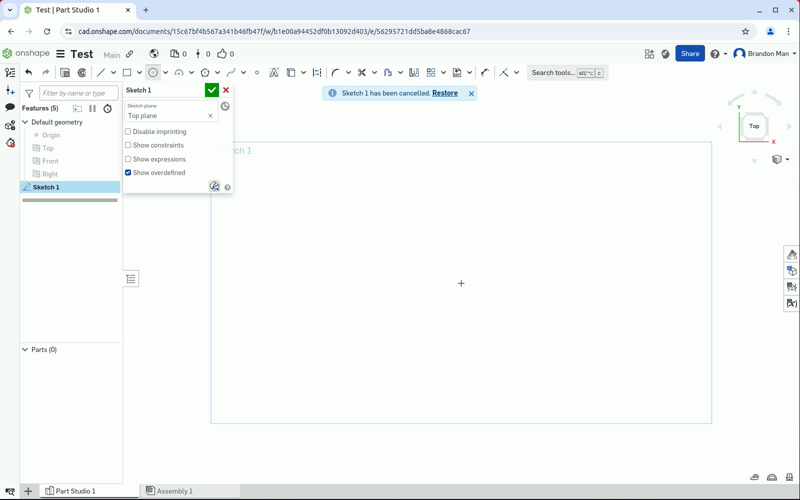
click(461, 282)
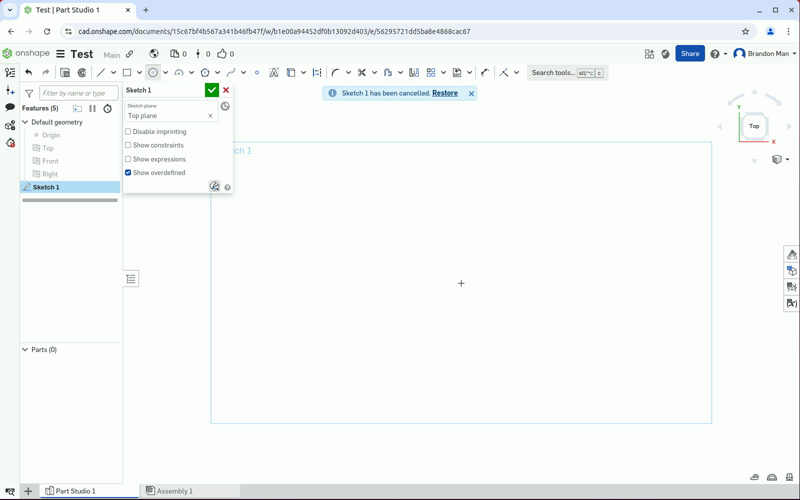
key_up(shift)
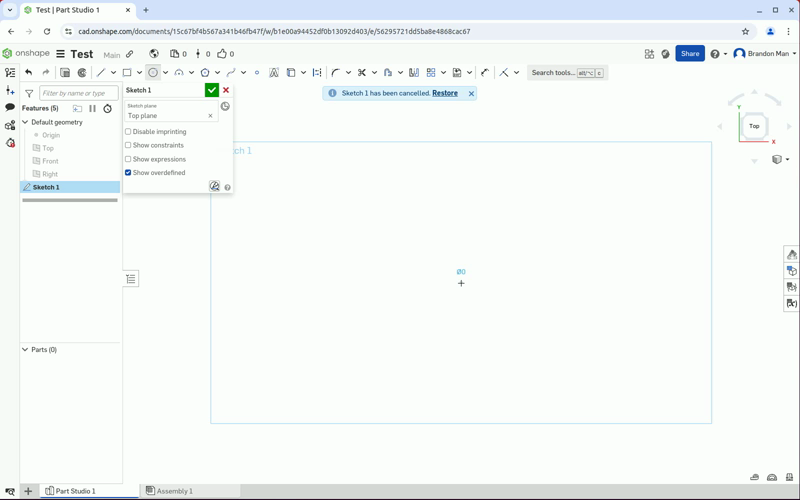
mouse_move(574, 282)
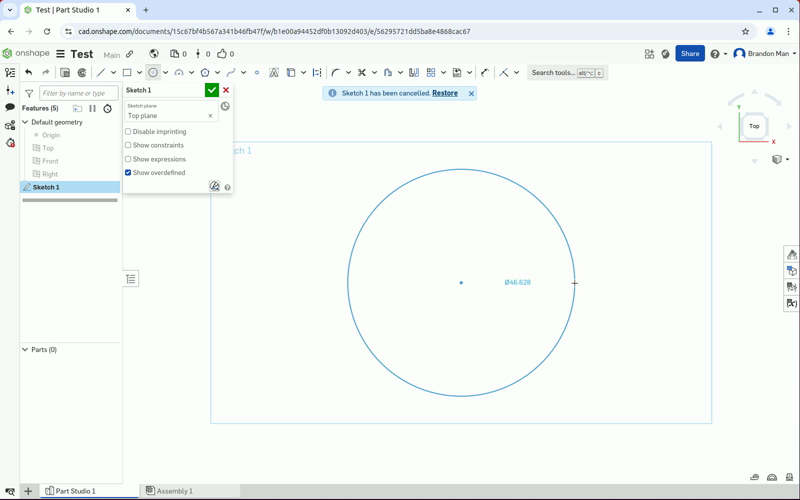
click(574, 282)
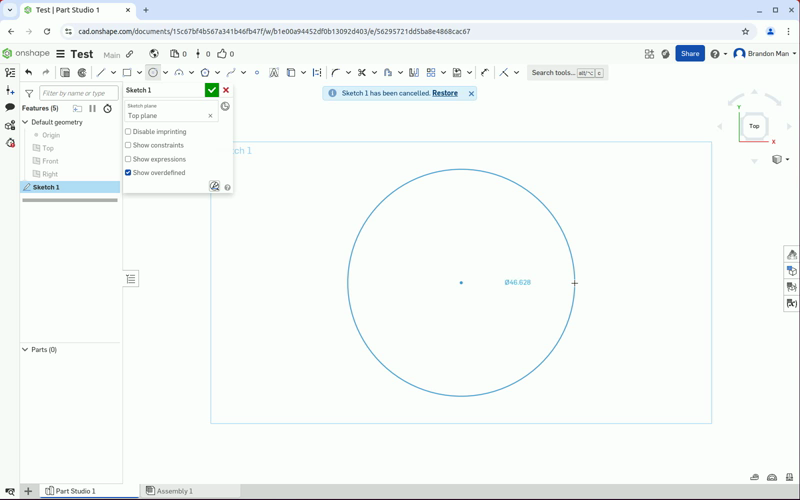
key(esc)
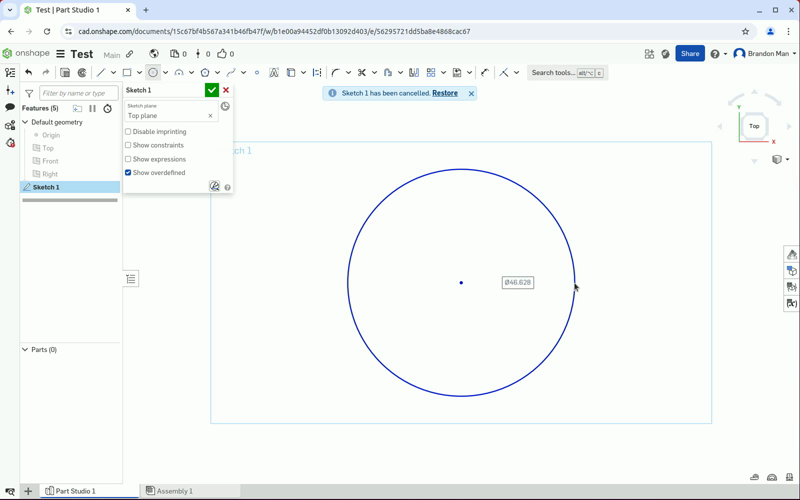
mouse_move(452, 278)
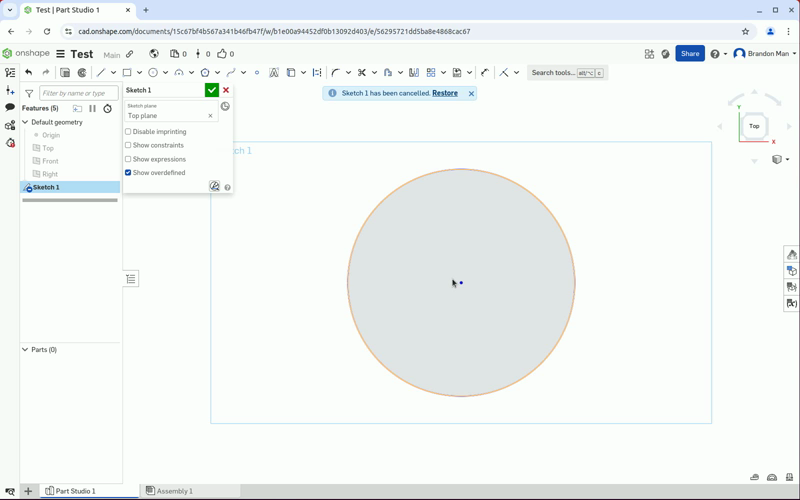
click(452, 278)
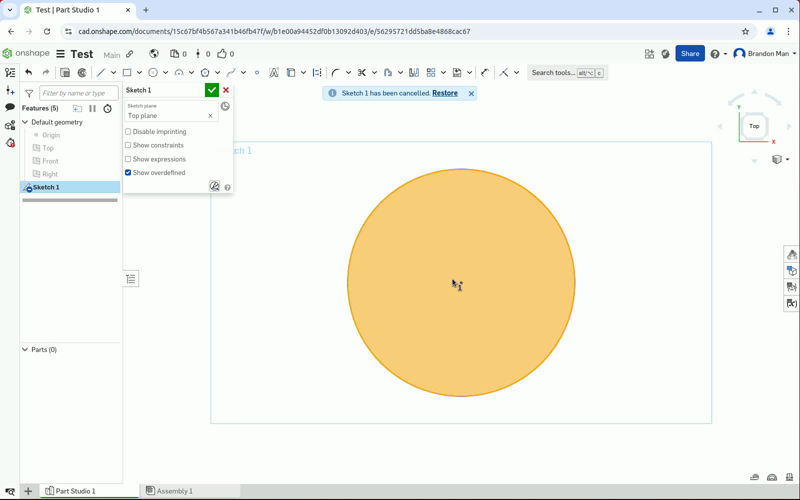
mouse_move(73, 352)
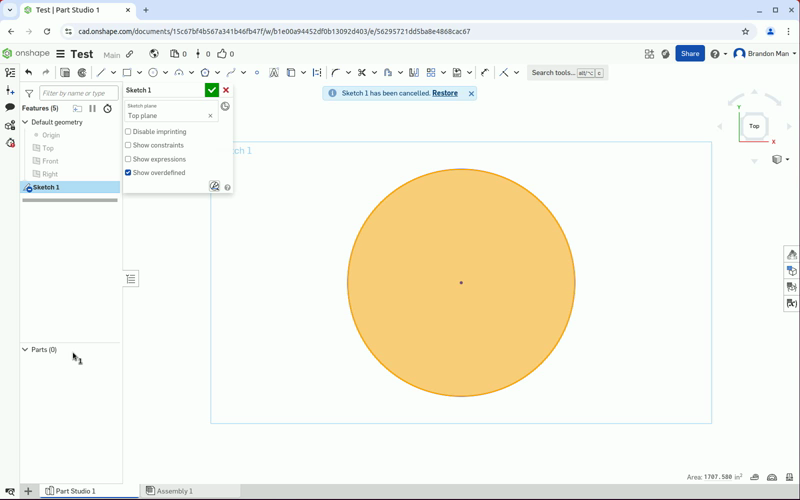
key(shift+y)
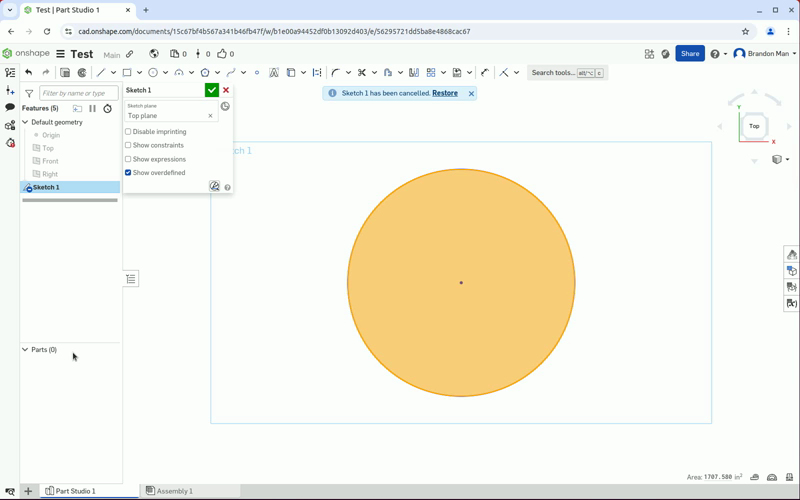
key(shift+e)
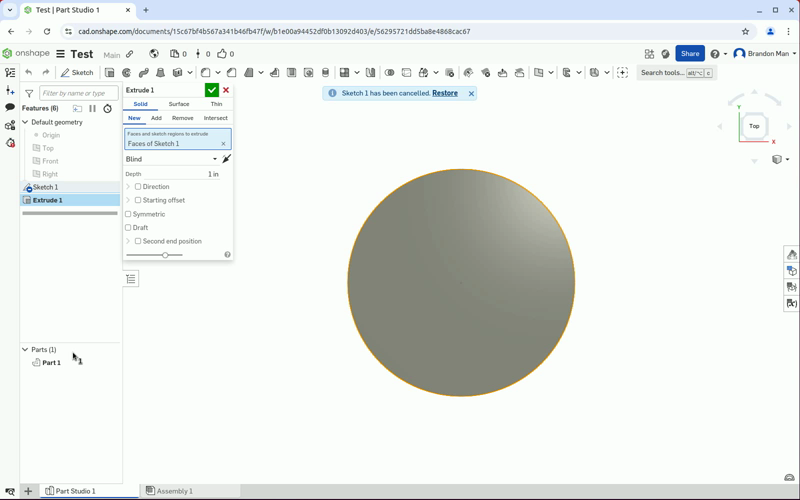
mouse_move(143, 106)
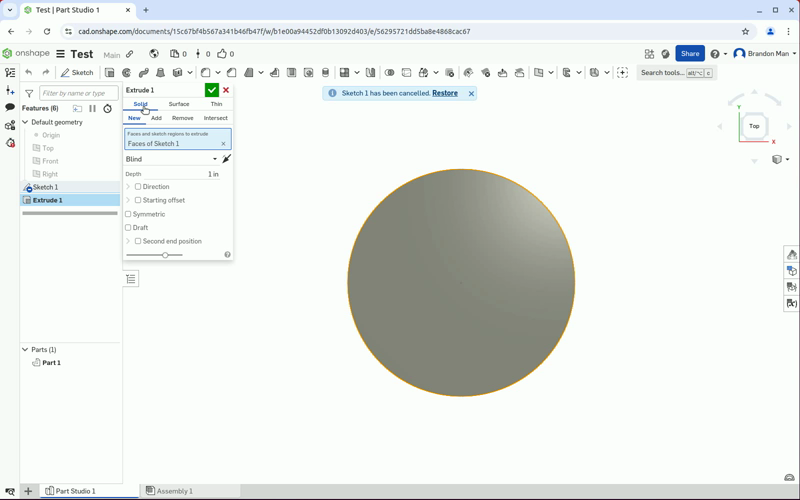
click(143, 106)
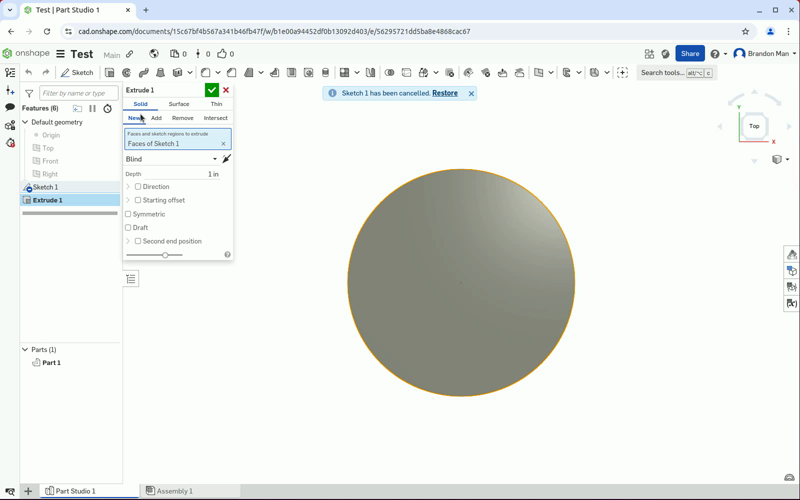
mouse_move(137, 120)
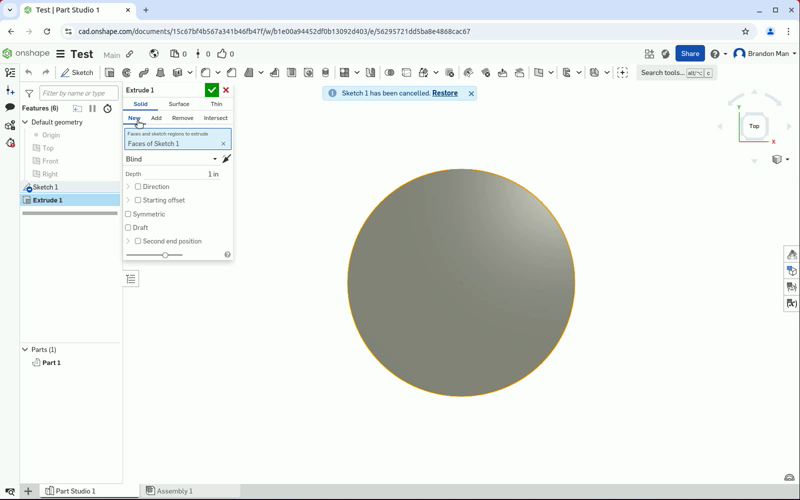
click(137, 120)
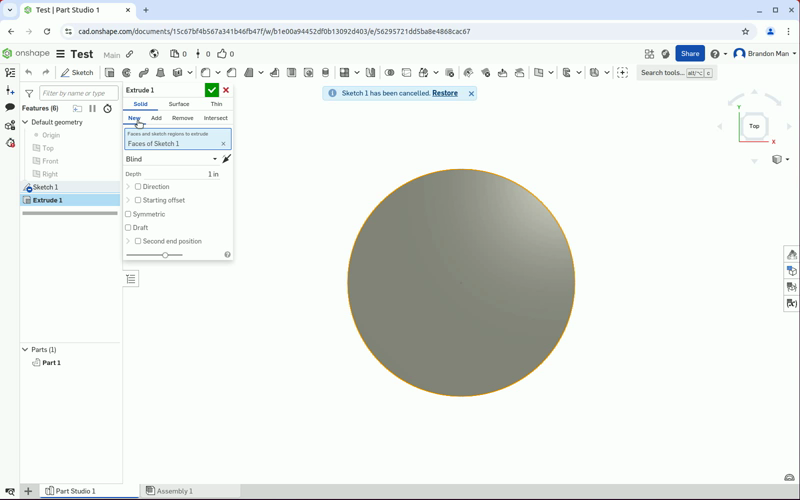
key(tab, 4)
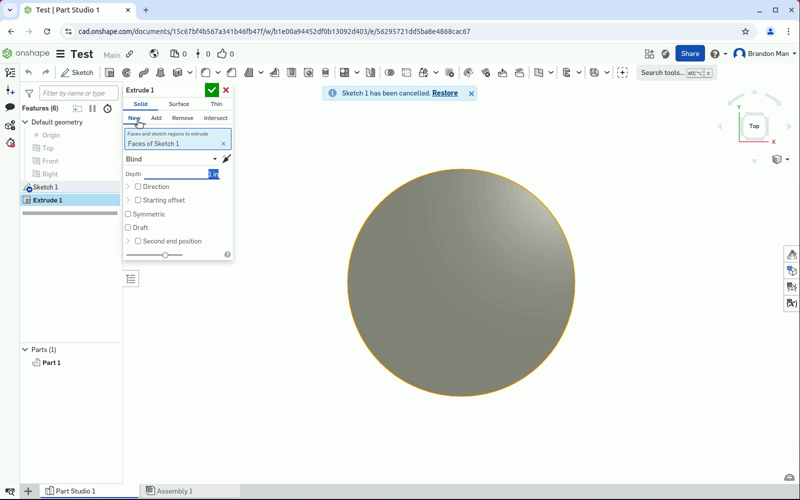
text(18.535)
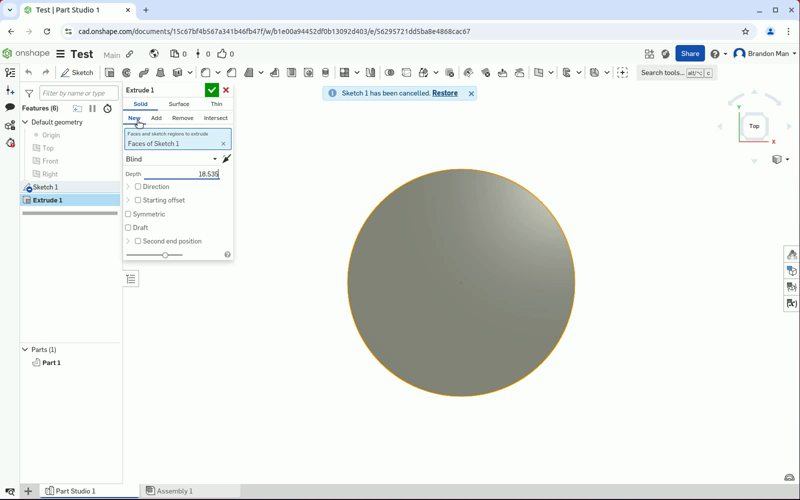
key(enter)
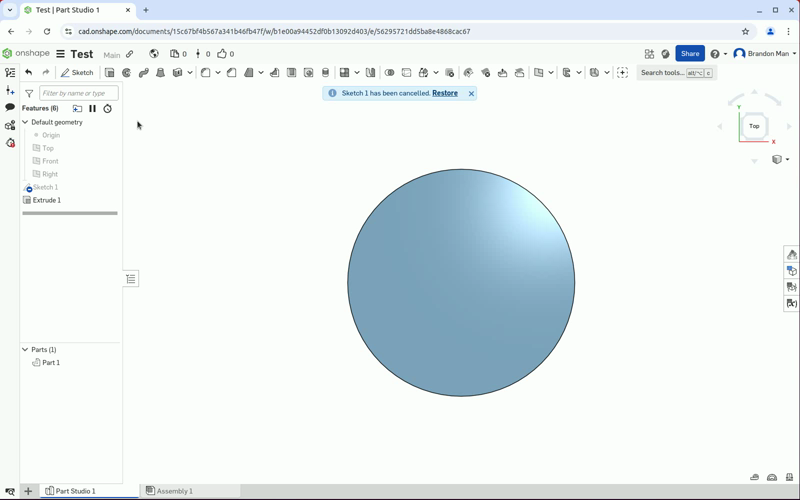
key(shift+h)
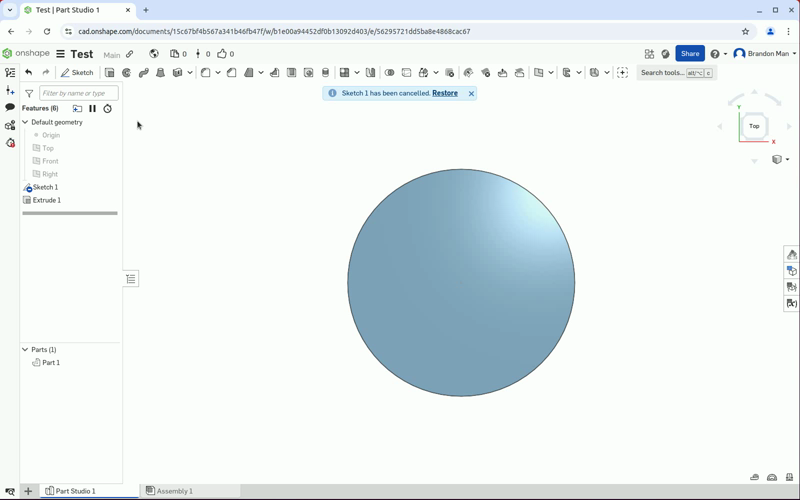
key(shift+h)
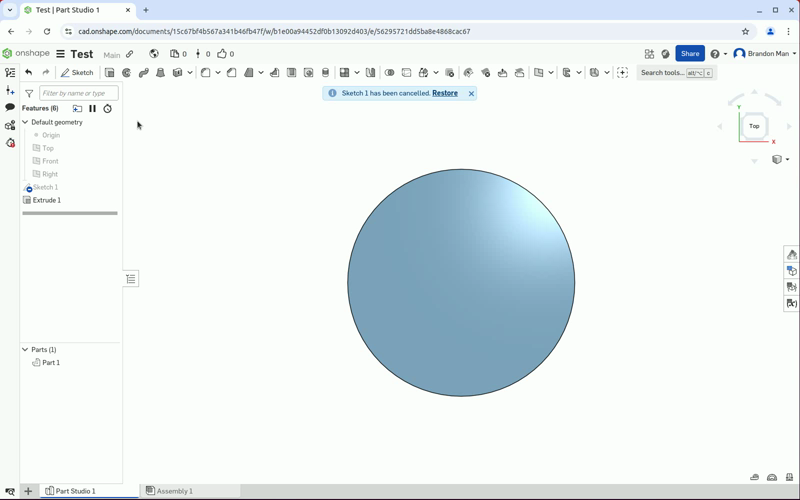
mouse_move(73, 189)
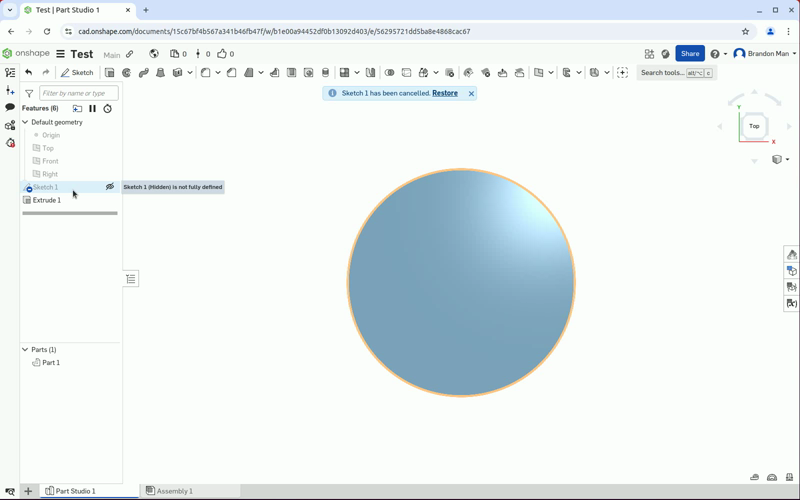
click(73, 189)
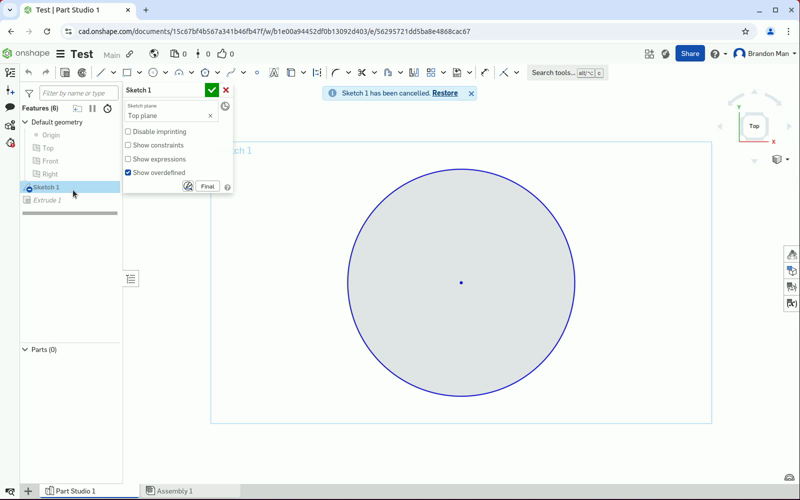
mouse_move(229, 92)
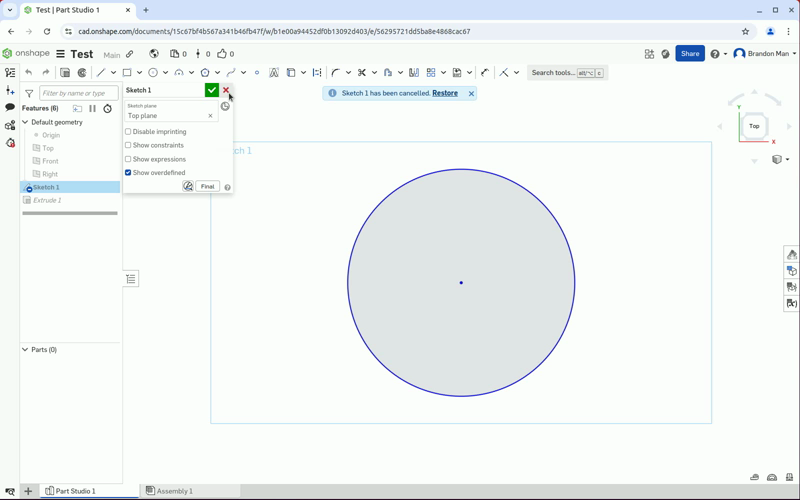
click(229, 92)
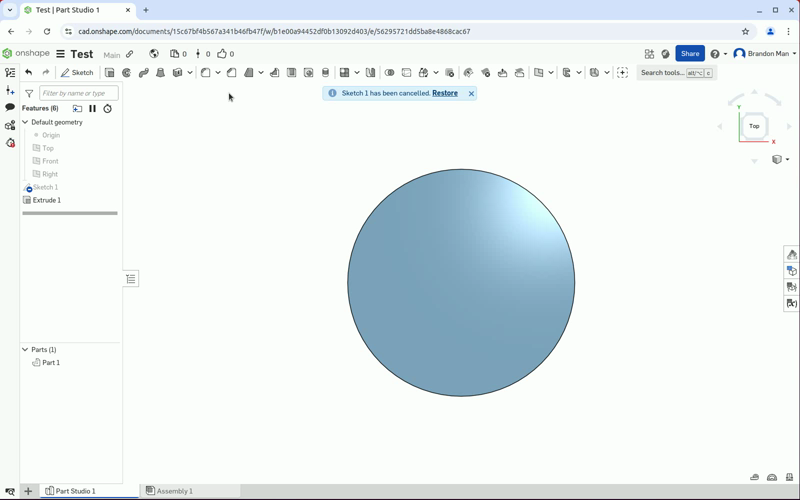
mouse_move(541, 75)
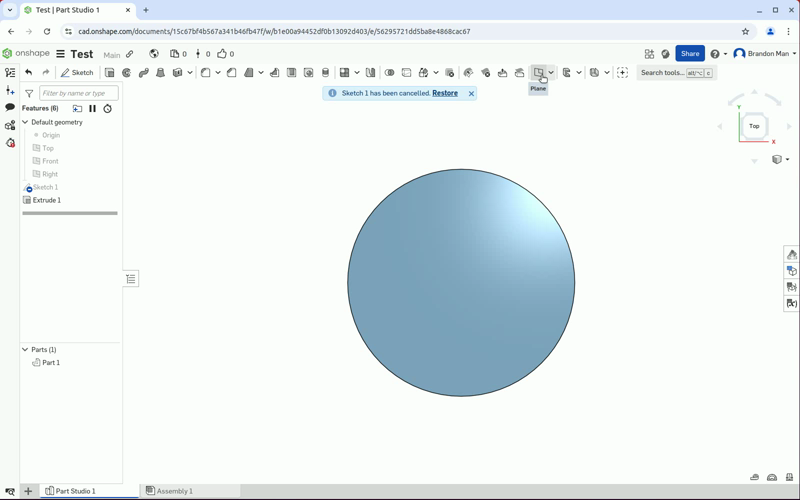
click(541, 75)
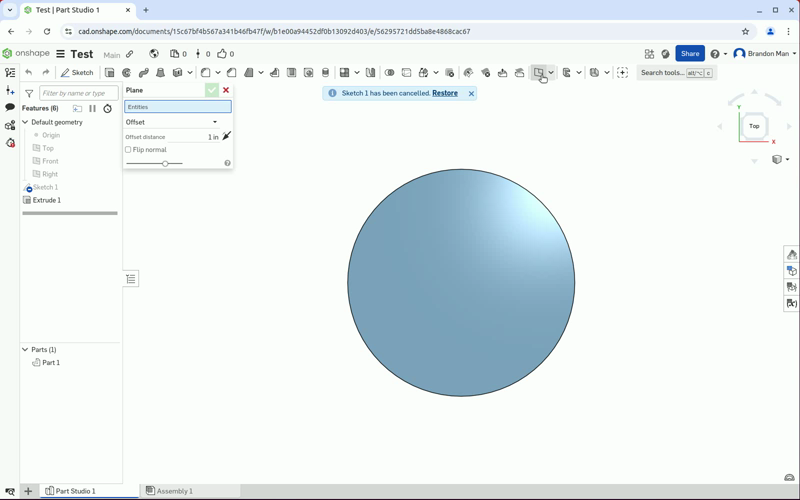
mouse_move(73, 150)
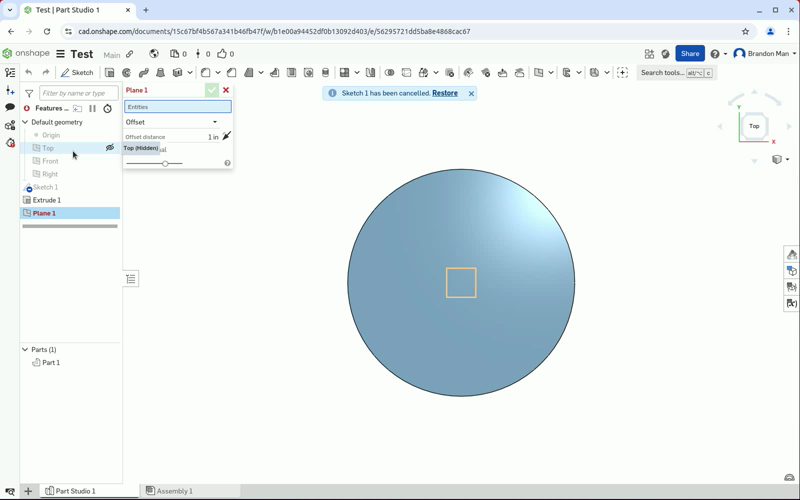
click(73, 150)
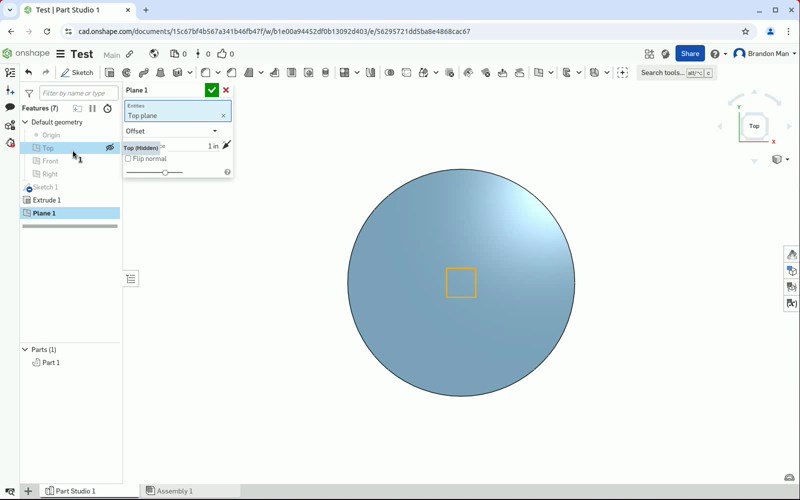
key(tab, 2)
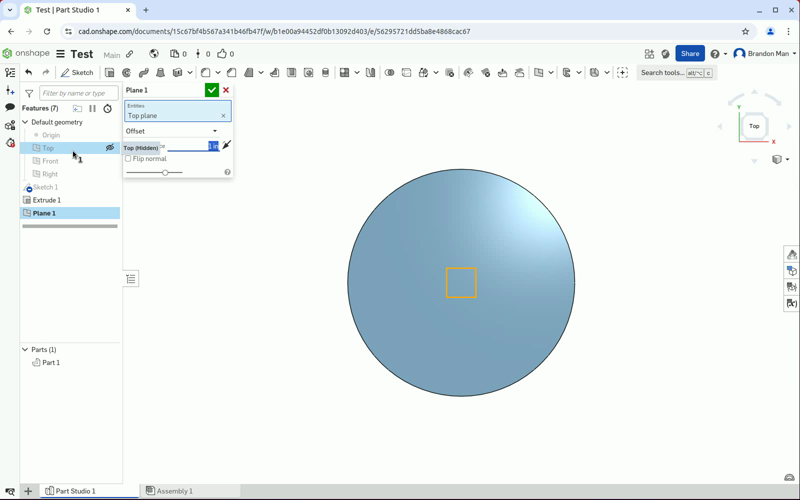
text(18.548)
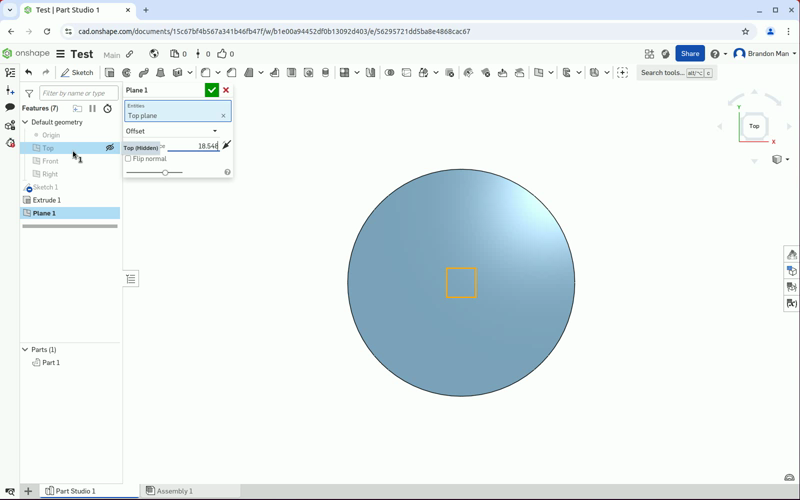
key(enter, 2)
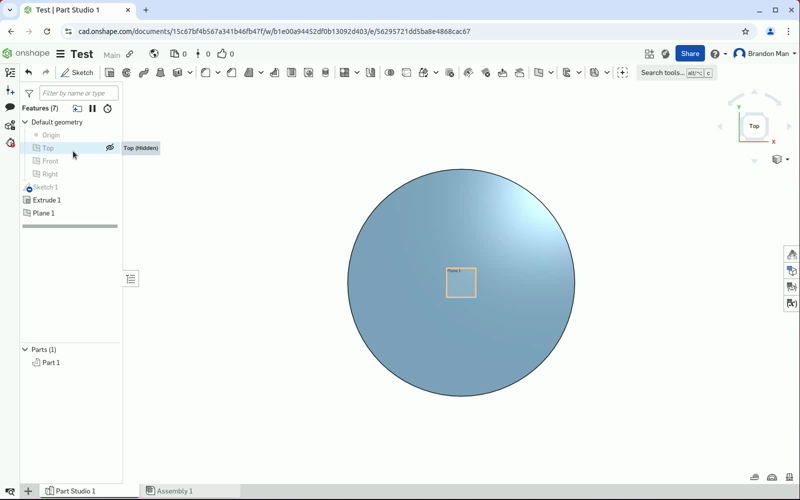
key(shift+s)
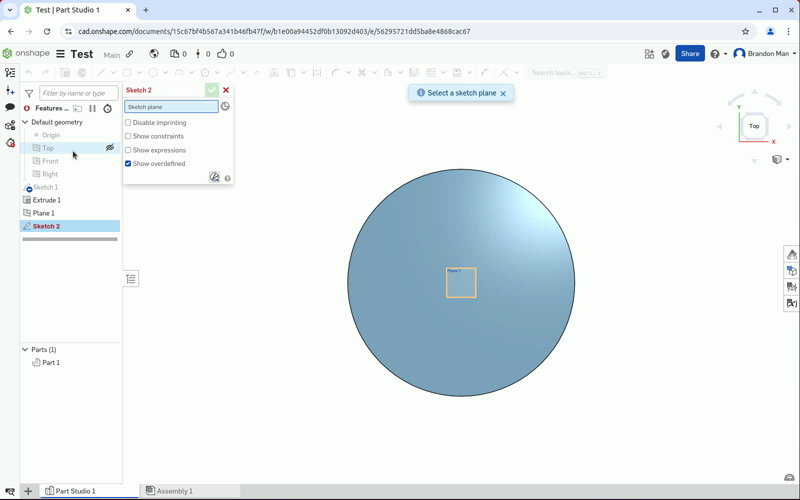
mouse_move(73, 215)
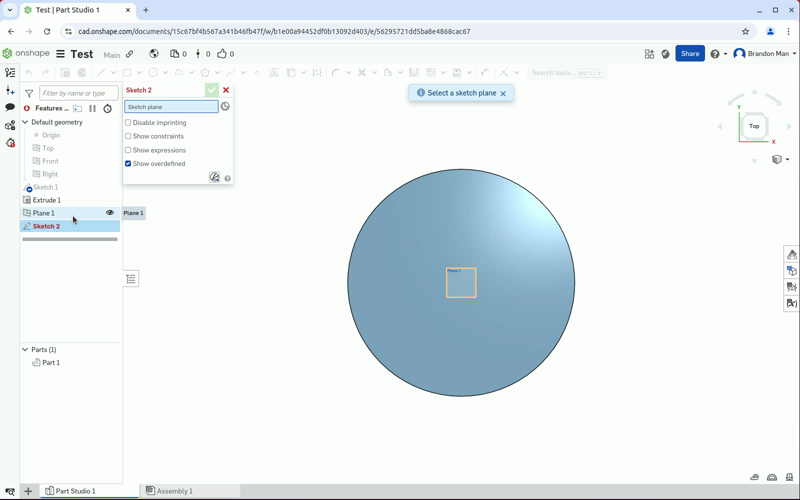
click(73, 215)
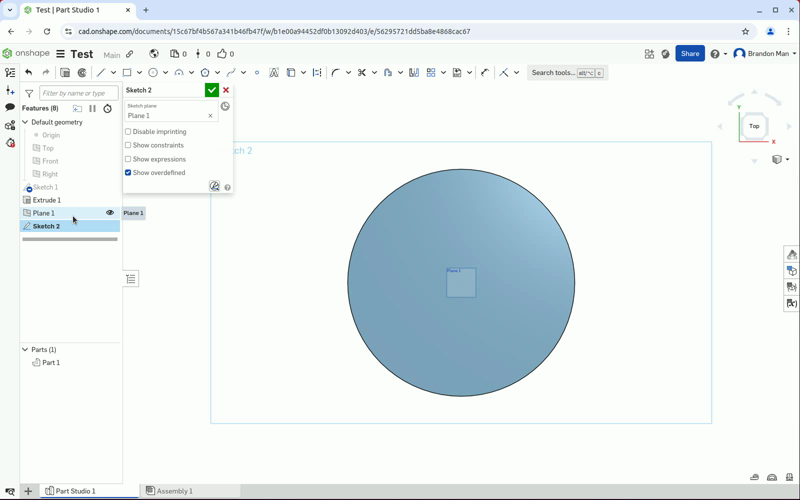
mouse_move(73, 352)
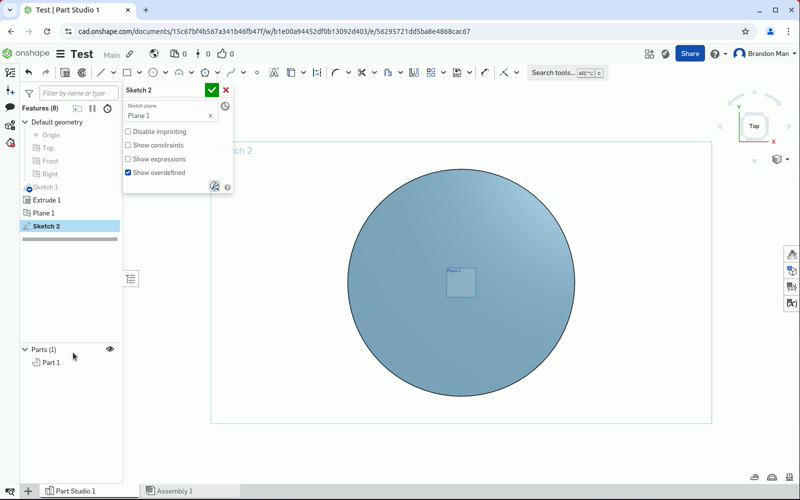
key(y)
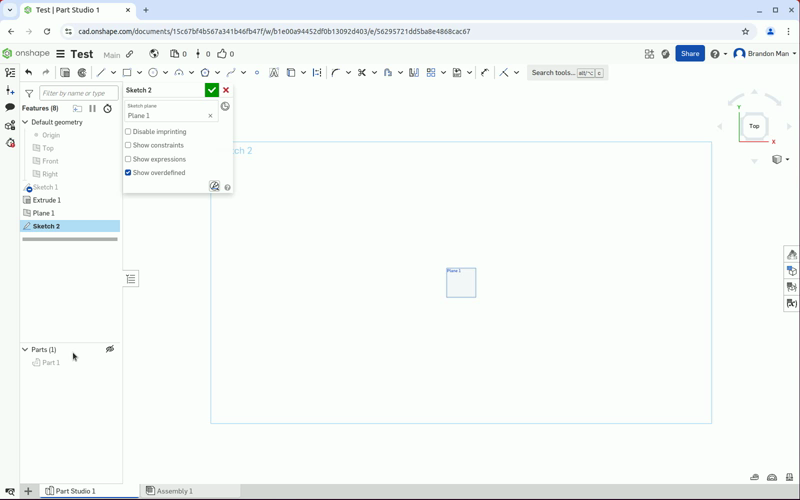
key(c)
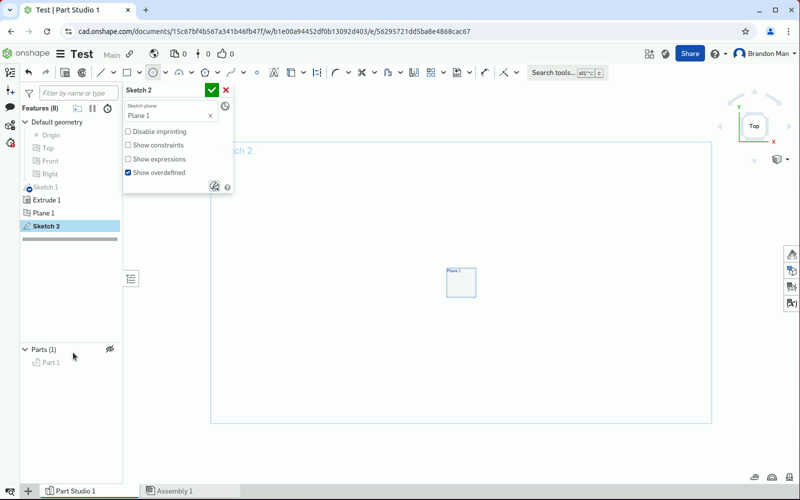
key_down(shift)
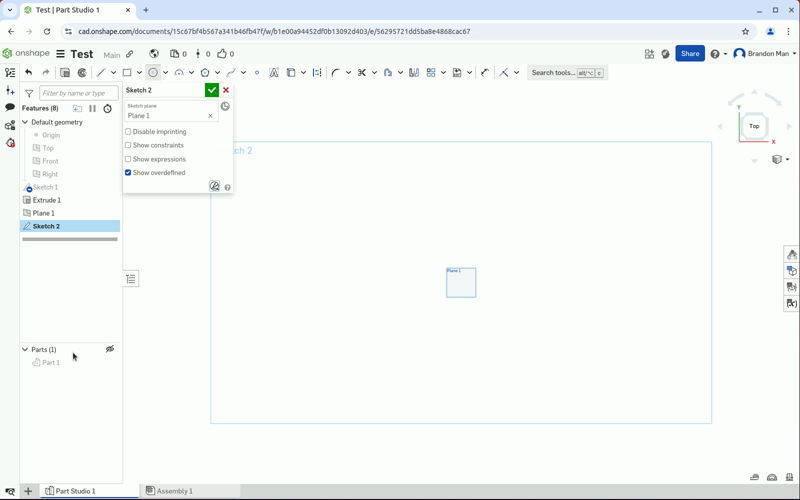
mouse_move(461, 282)
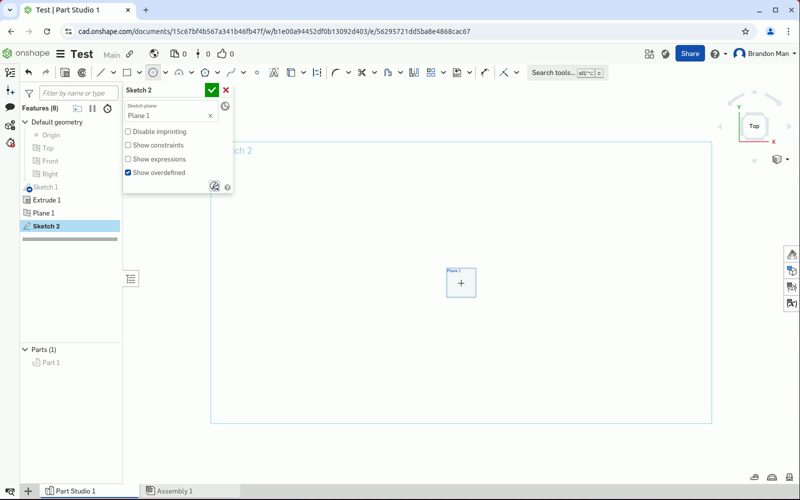
click(461, 282)
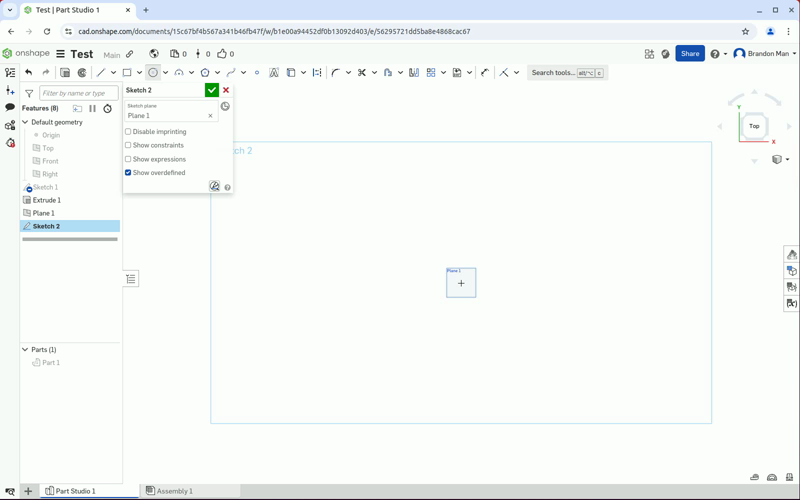
key_up(shift)
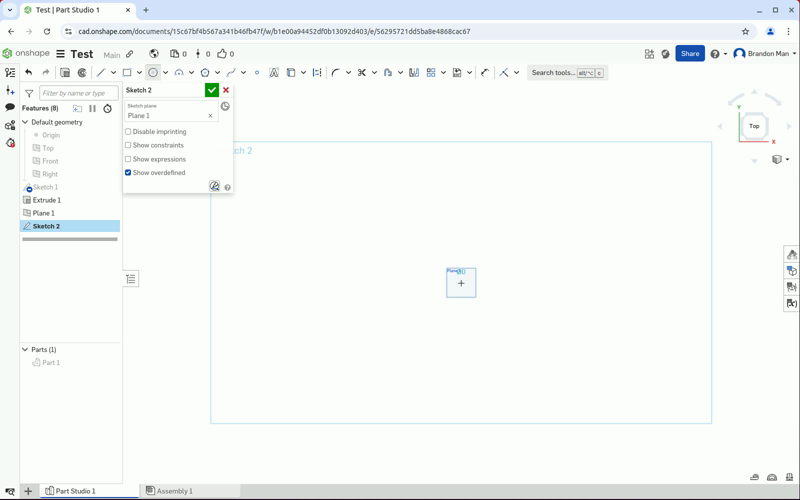
mouse_move(516, 282)
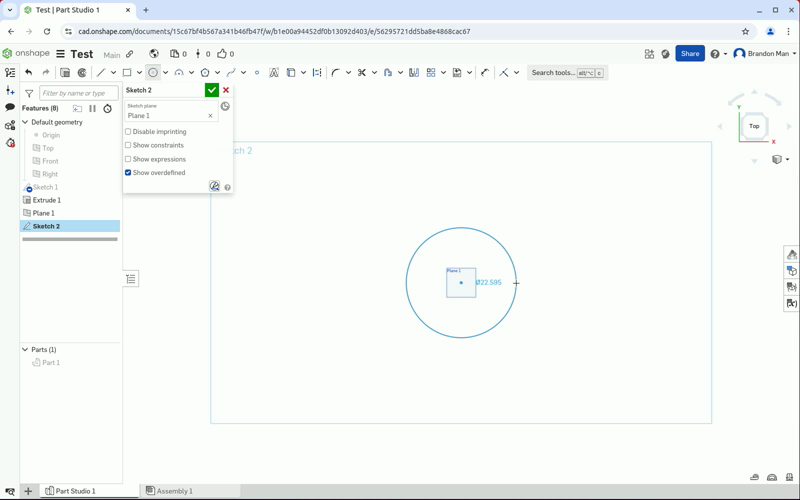
click(516, 282)
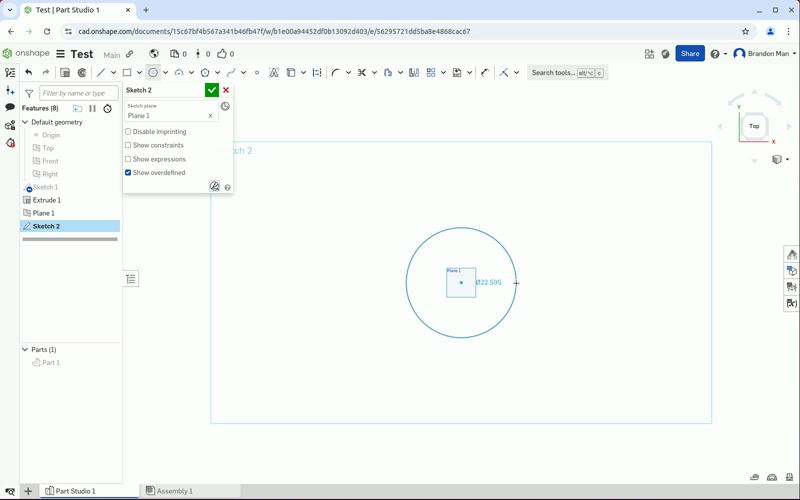
key(esc)
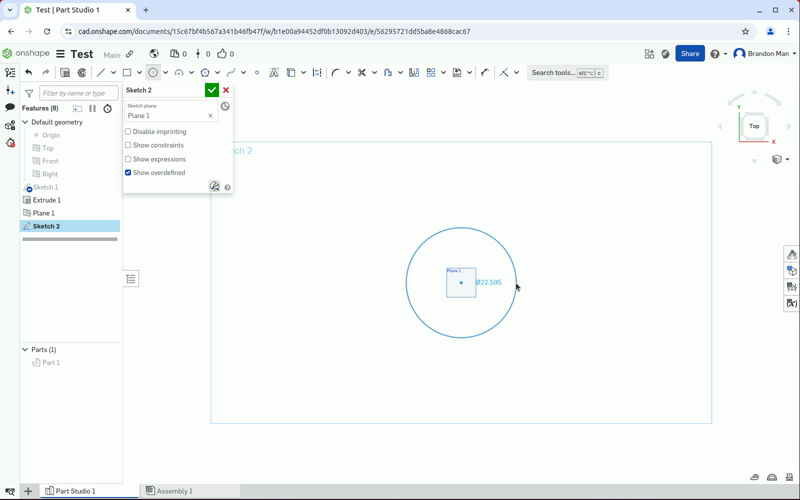
mouse_move(430, 308)
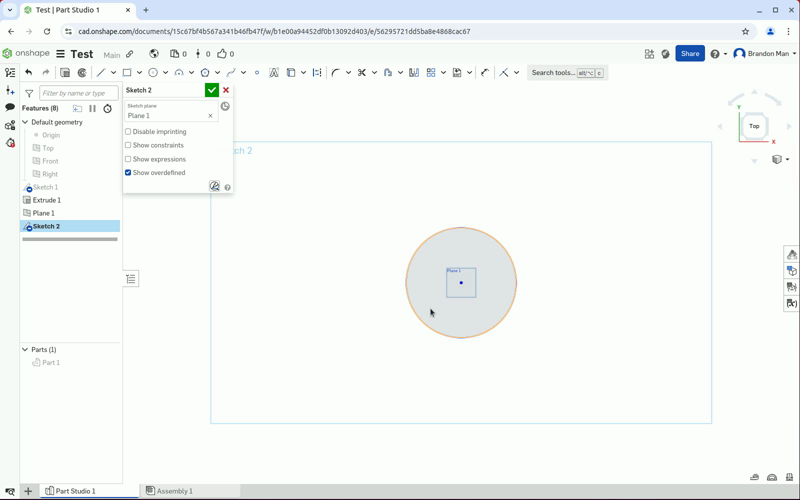
click(430, 308)
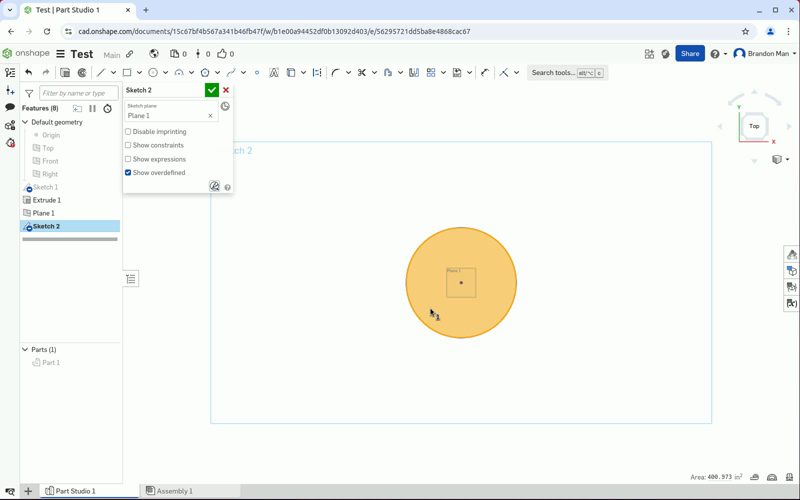
mouse_move(73, 352)
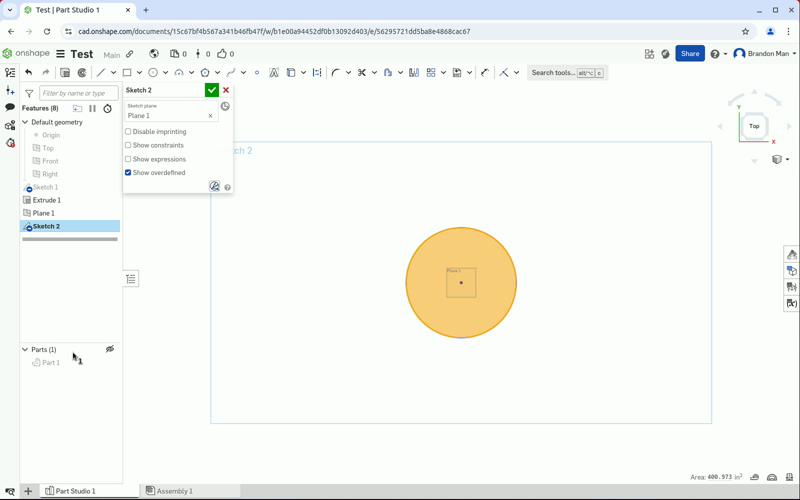
key(shift+y)
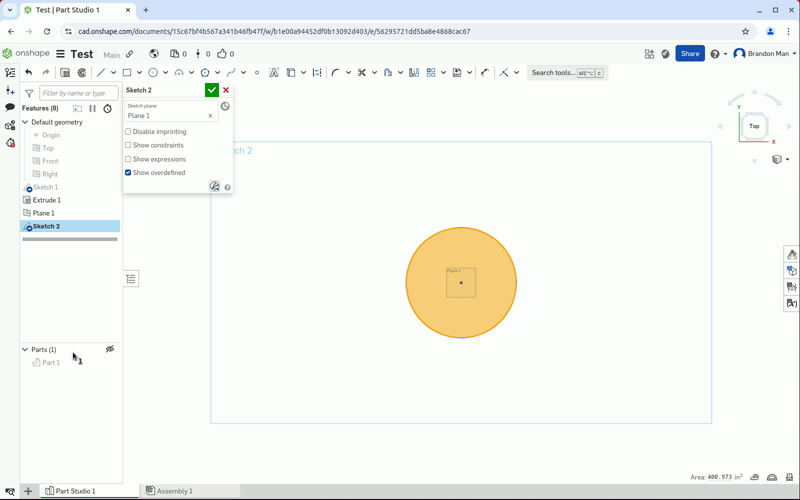
key(shift+e)
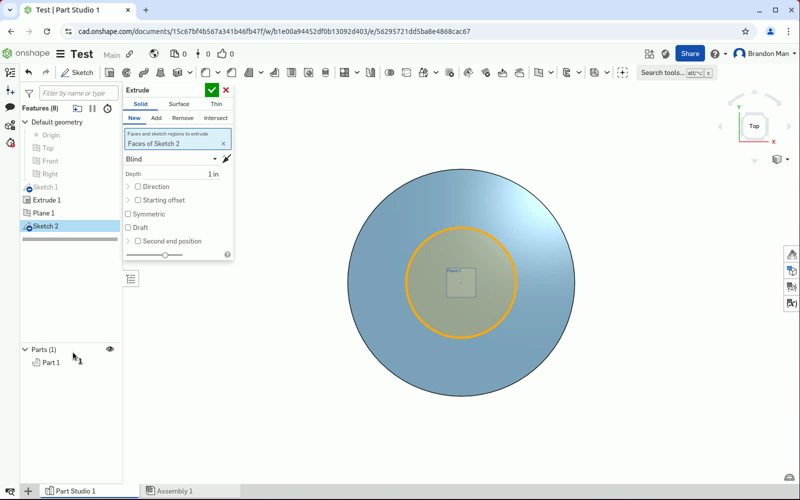
mouse_move(143, 106)
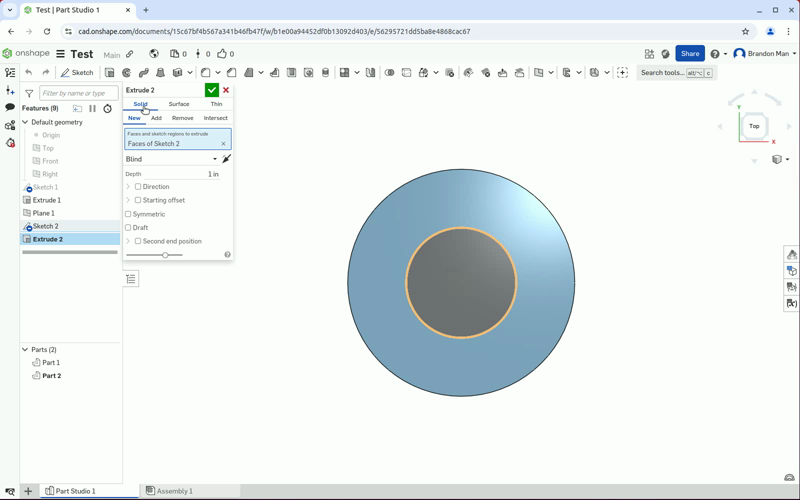
click(143, 106)
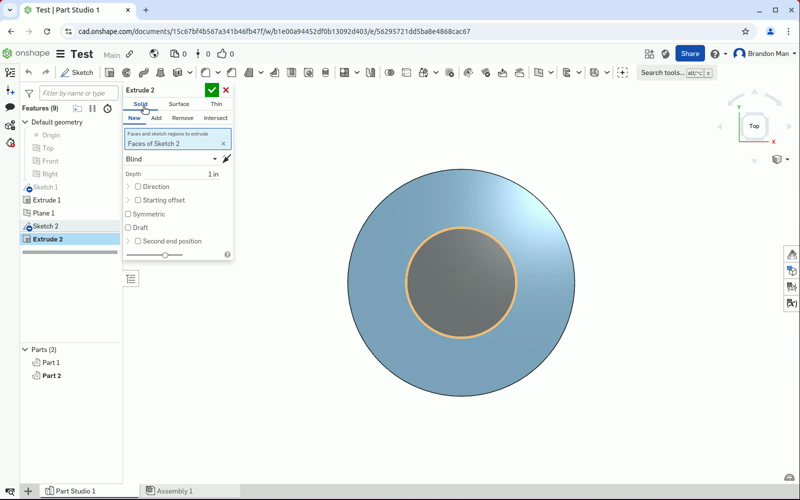
mouse_move(186, 120)
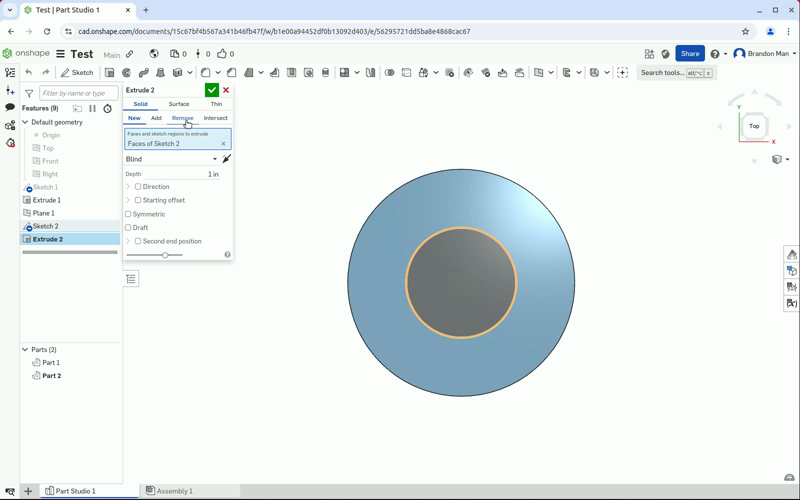
click(186, 120)
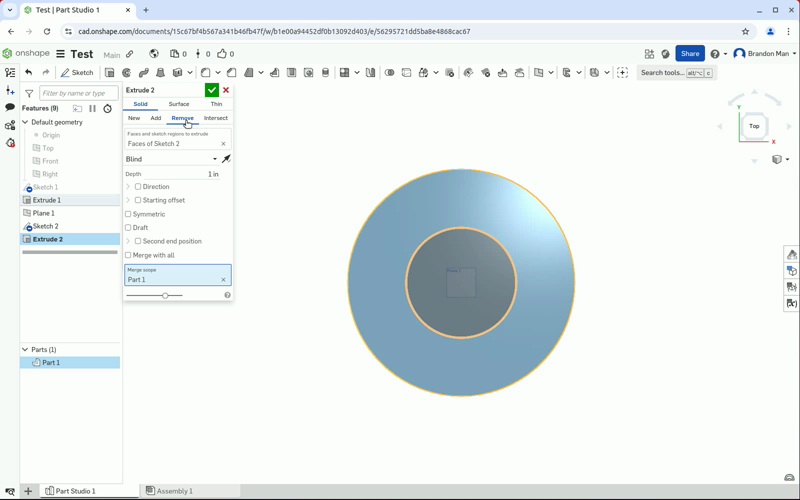
key(tab, 4)
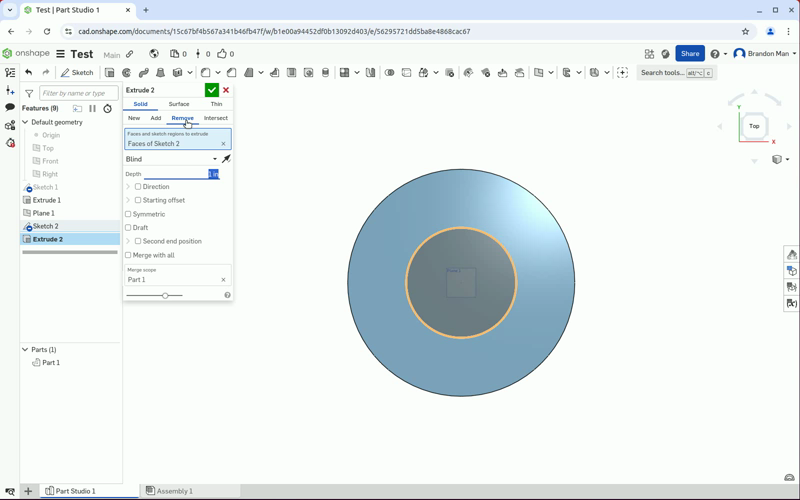
text(30.811)
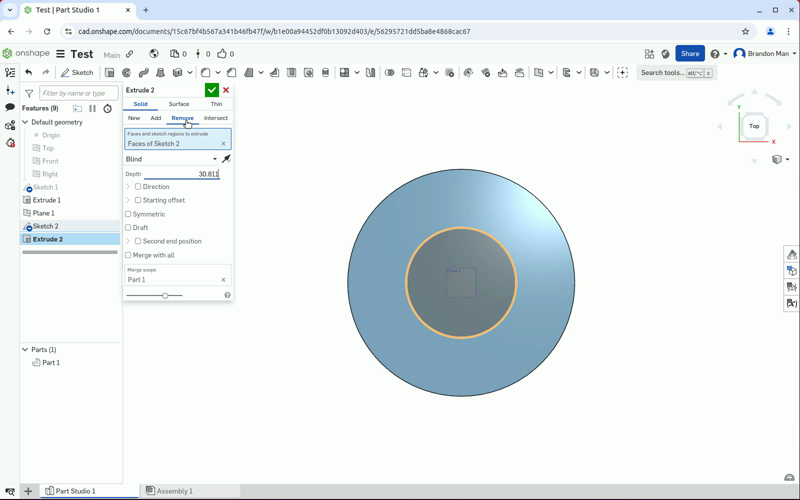
key(tab, 6)
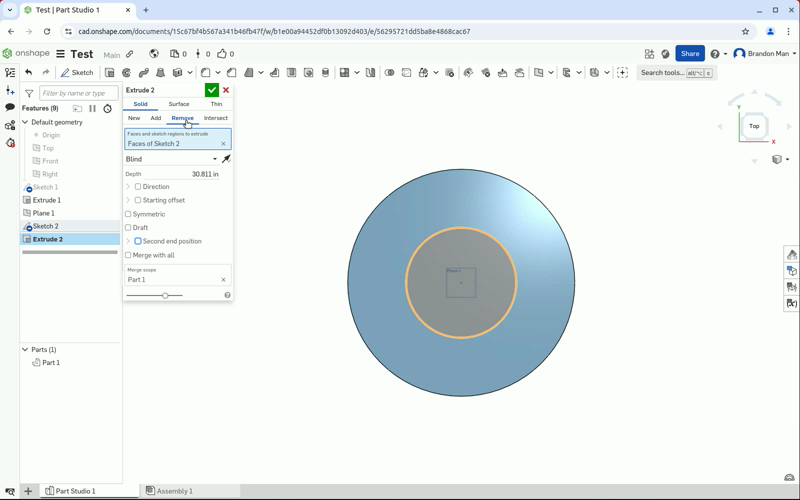
key(space)
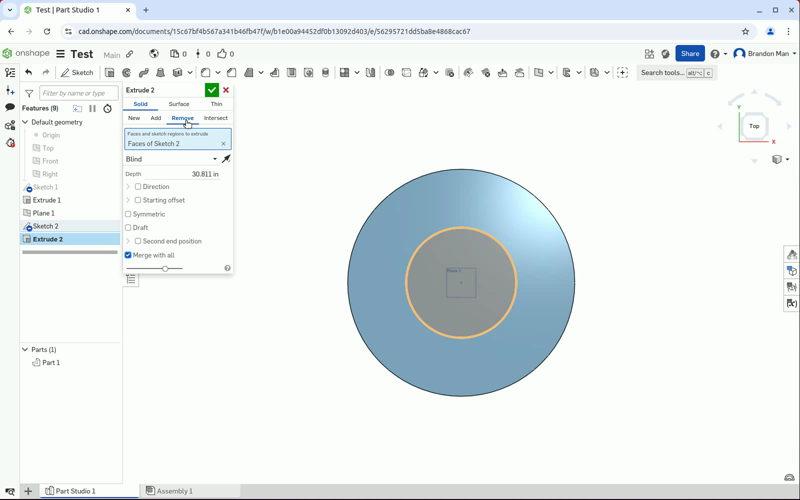
key(enter)
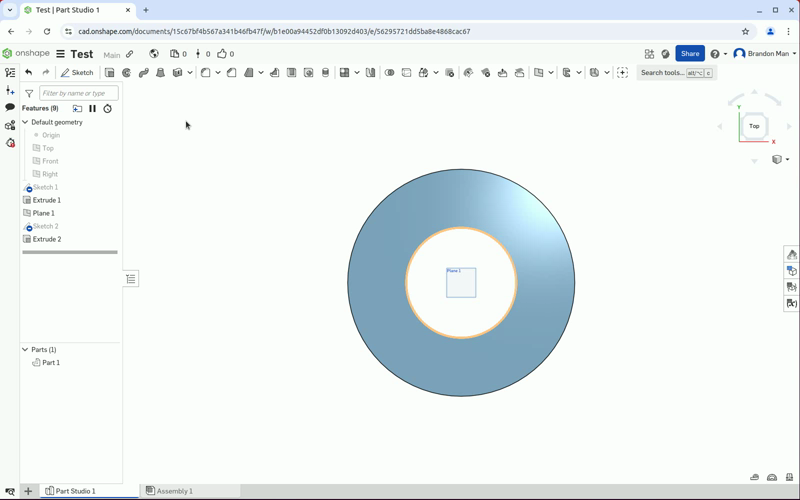
key(shift+h)
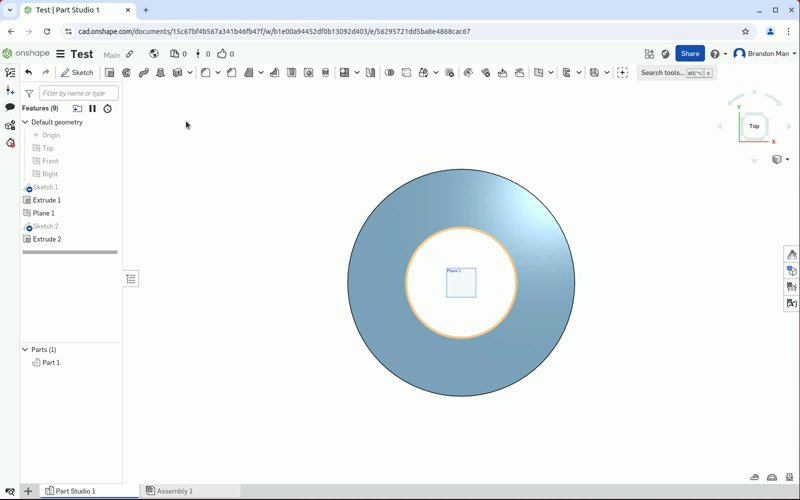
key(shift+h)
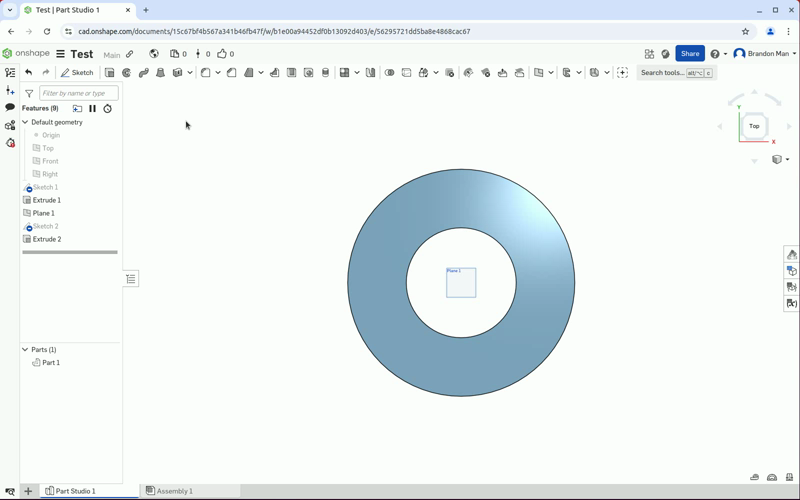
mouse_move(73, 189)
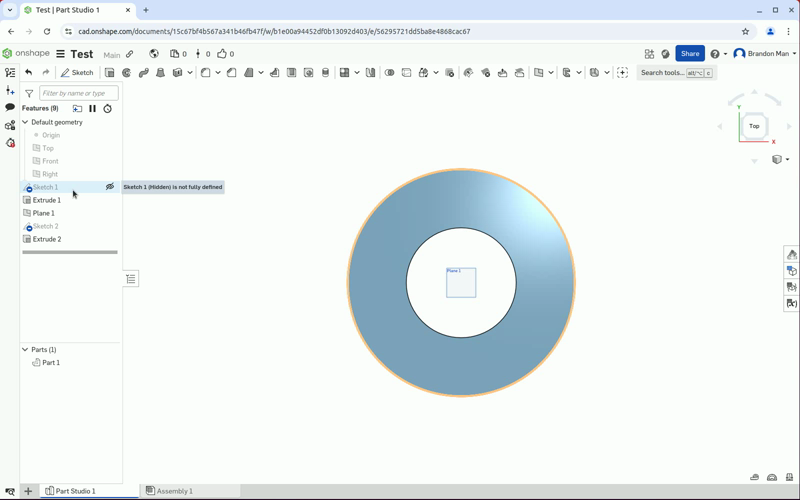
click(73, 189)
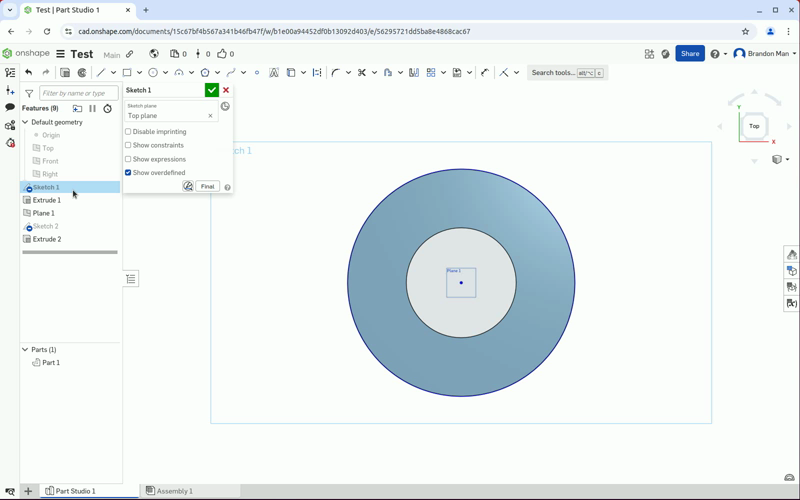
mouse_move(229, 92)
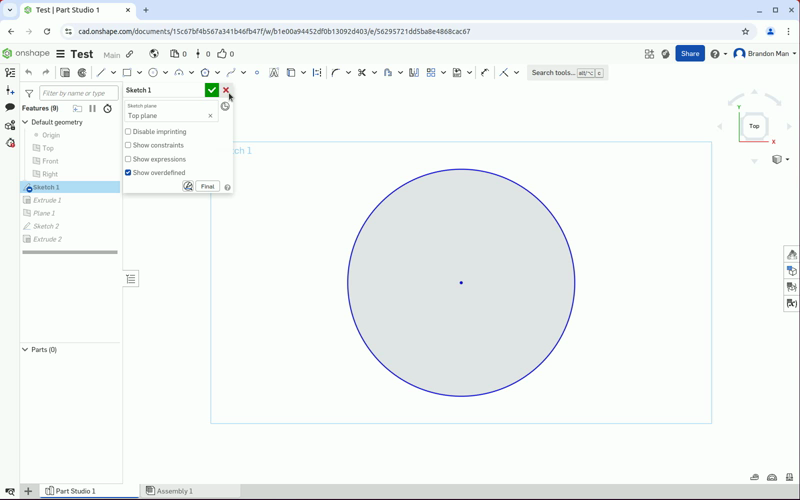
click(229, 92)
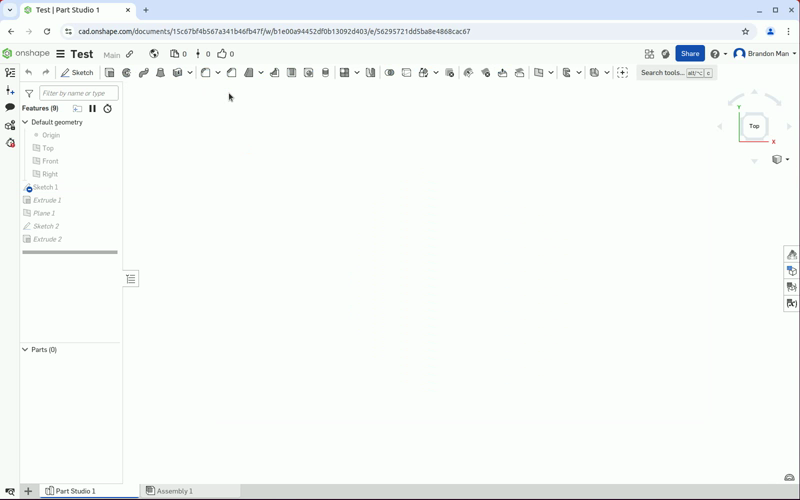
key(shift+s)
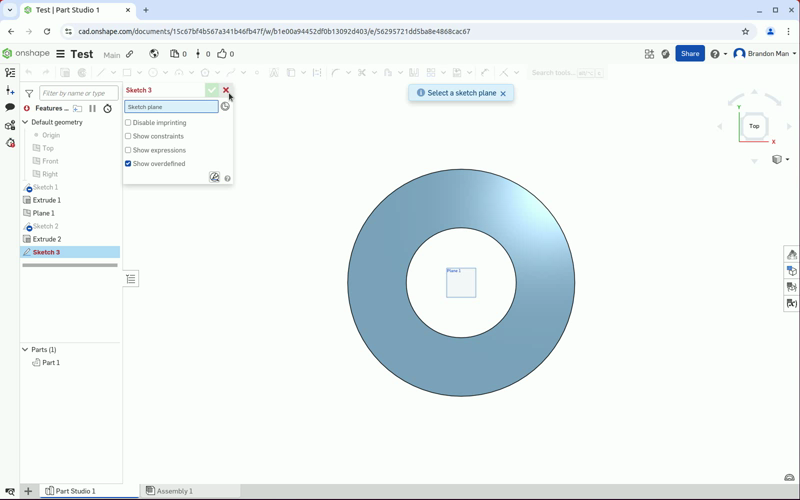
mouse_move(73, 215)
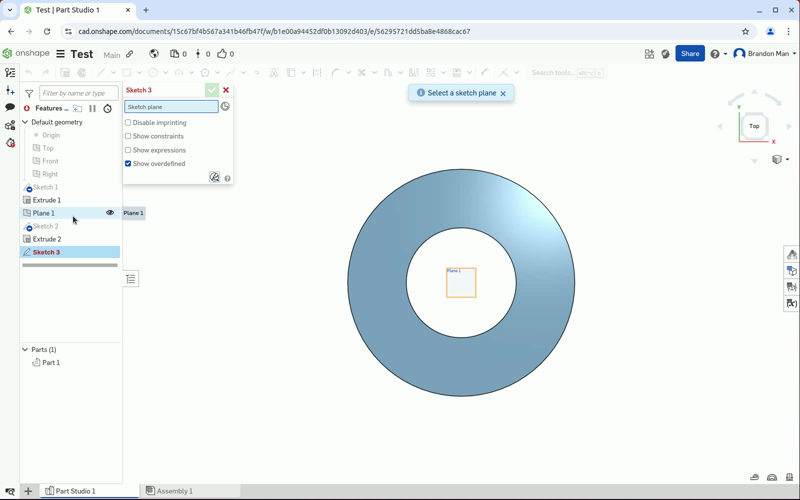
click(73, 215)
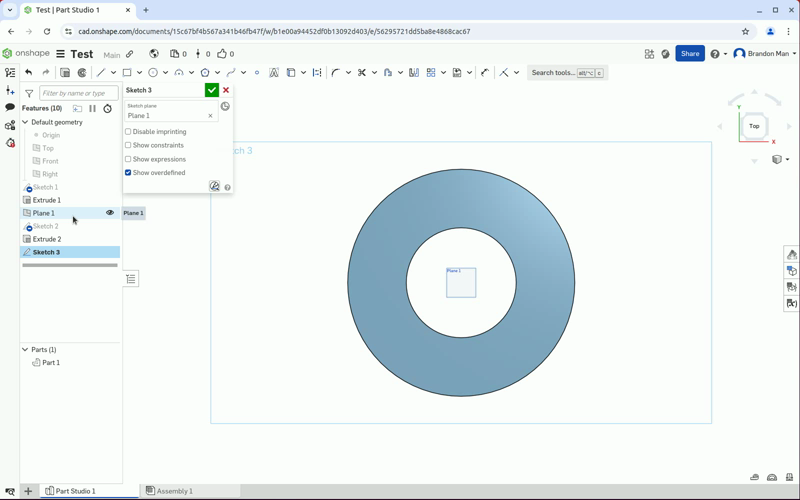
mouse_move(73, 352)
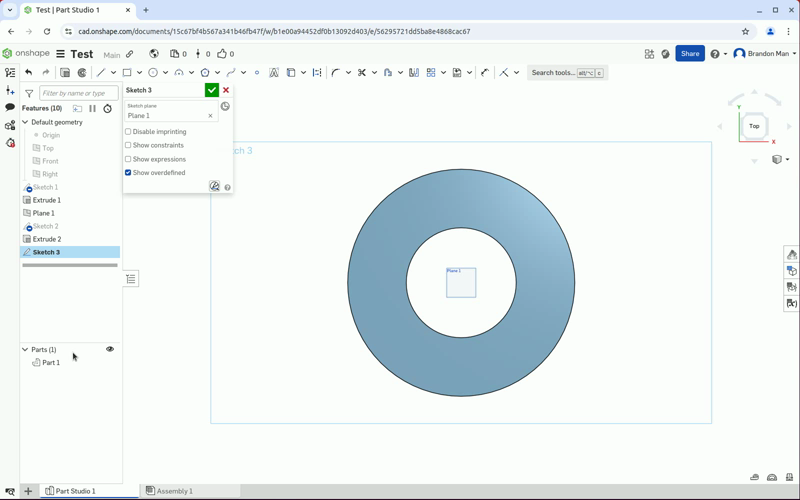
key(y)
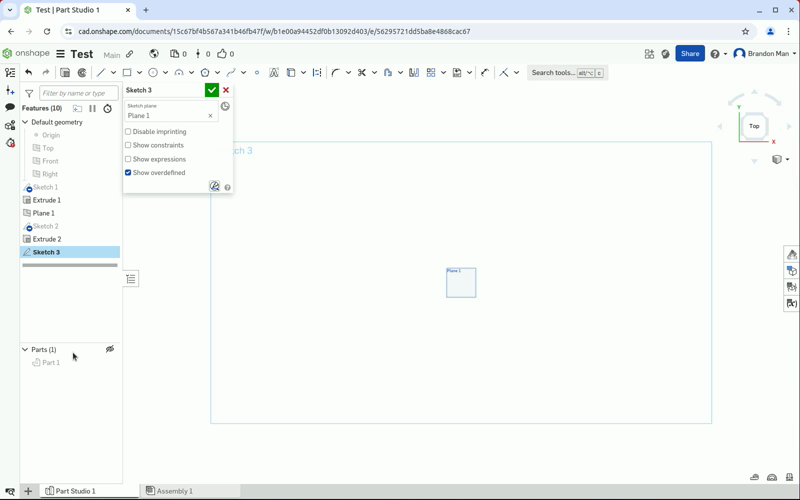
key(c)
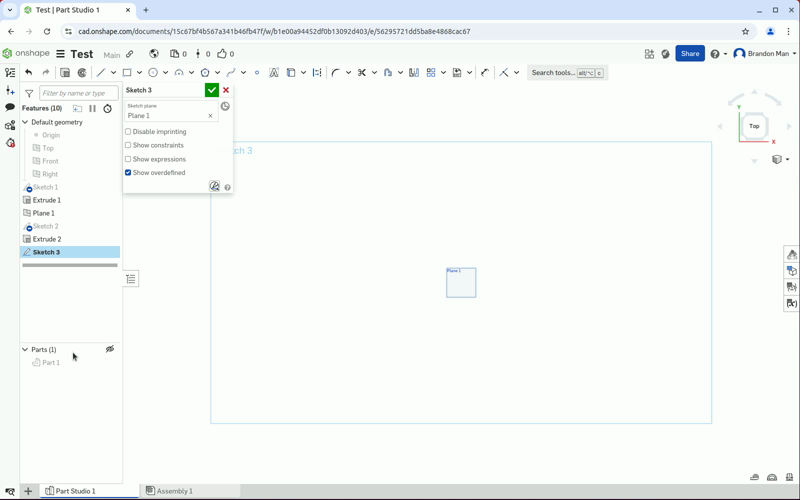
key_down(shift)
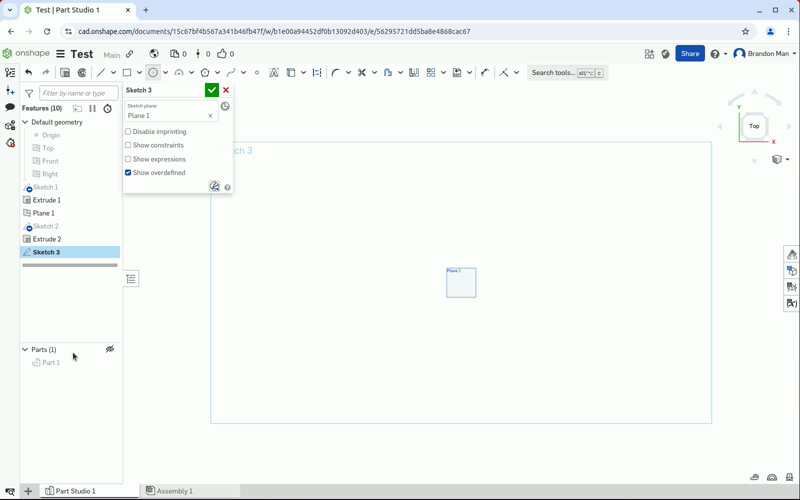
mouse_move(461, 282)
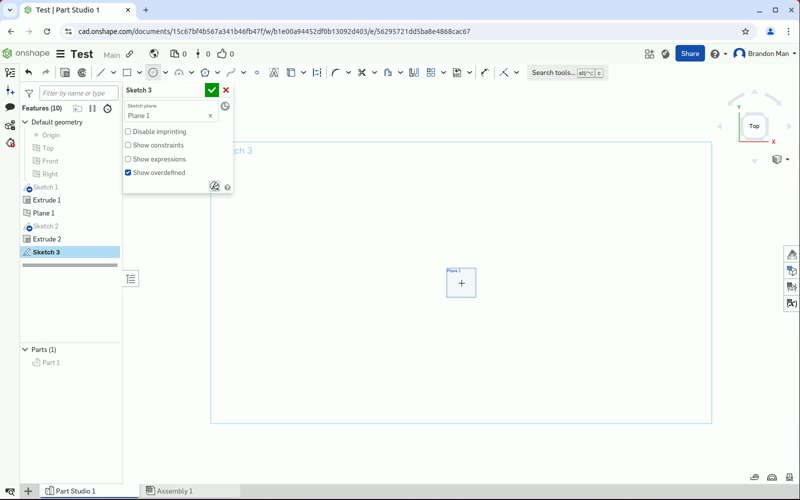
click(461, 282)
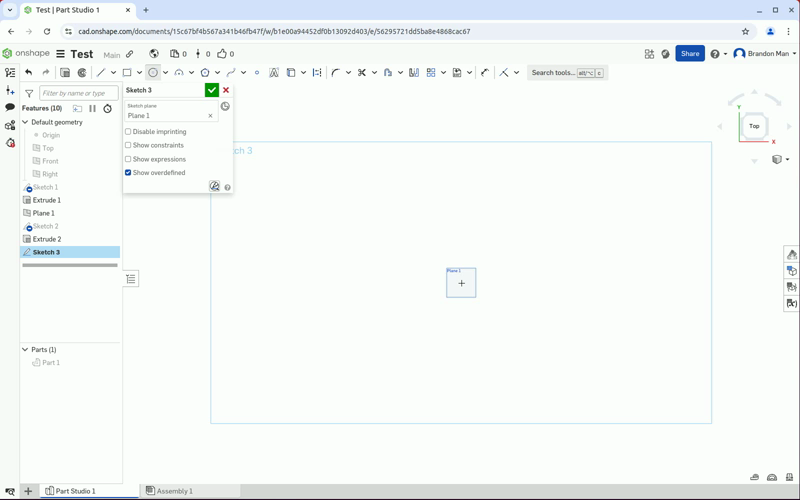
key_up(shift)
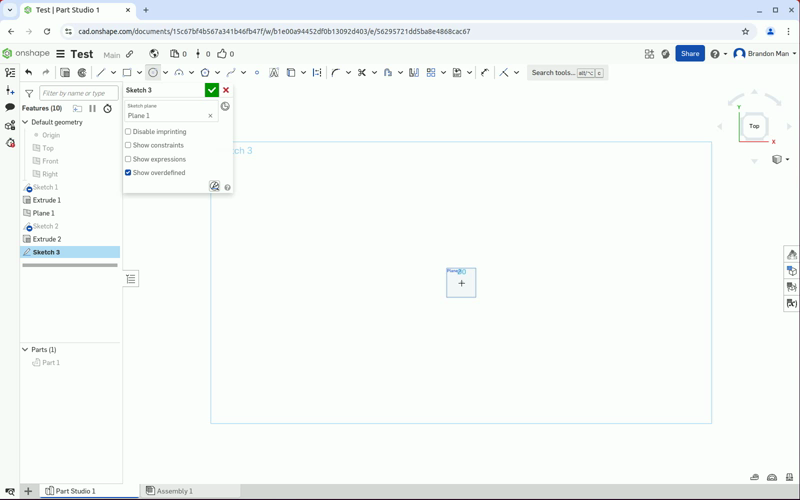
mouse_move(564, 282)
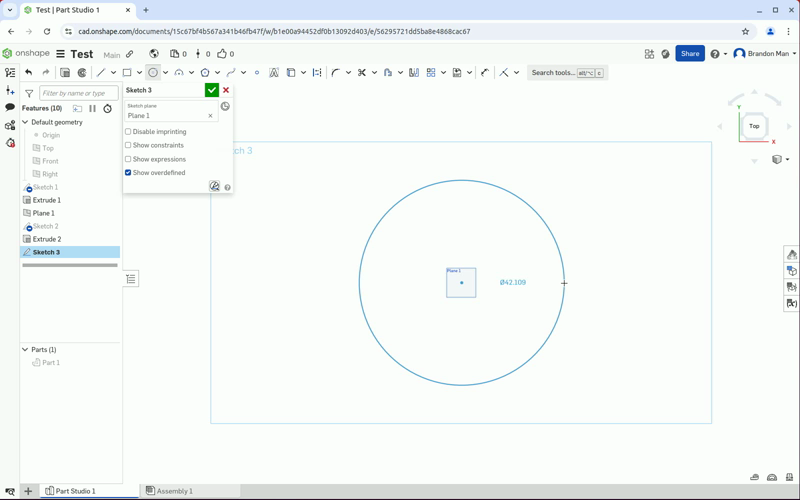
click(564, 282)
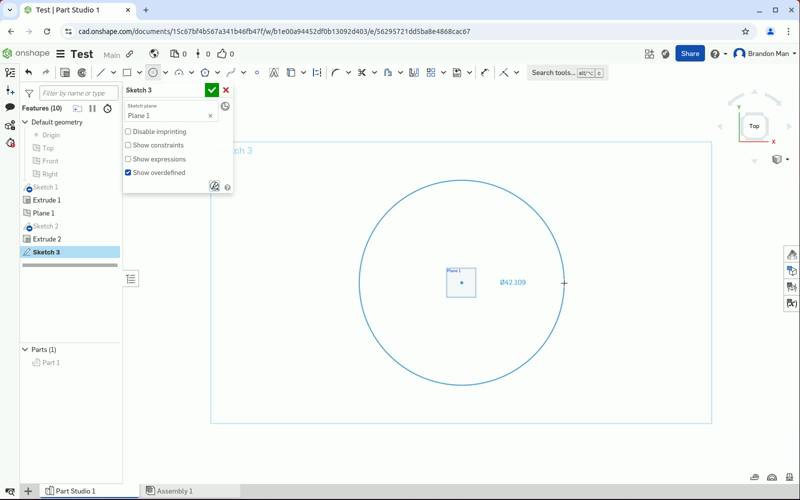
key(esc)
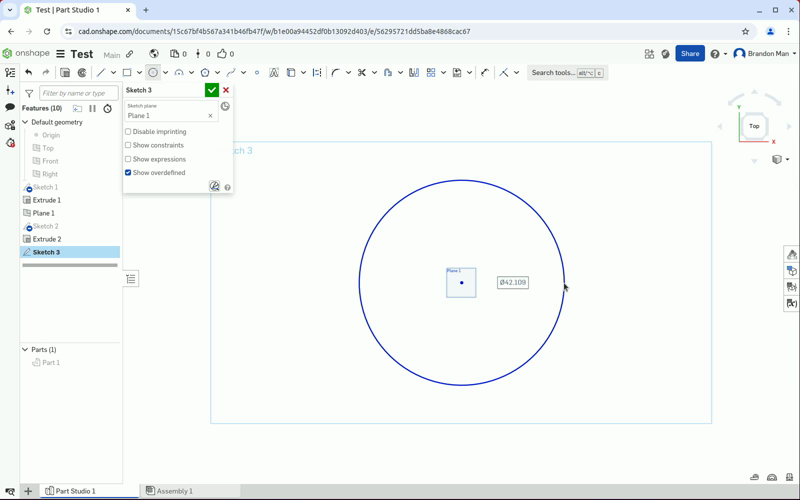
key(c)
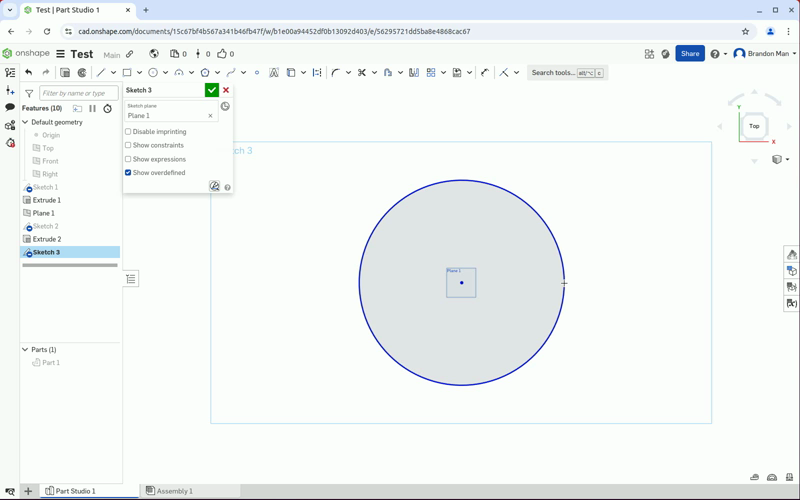
key_down(shift)
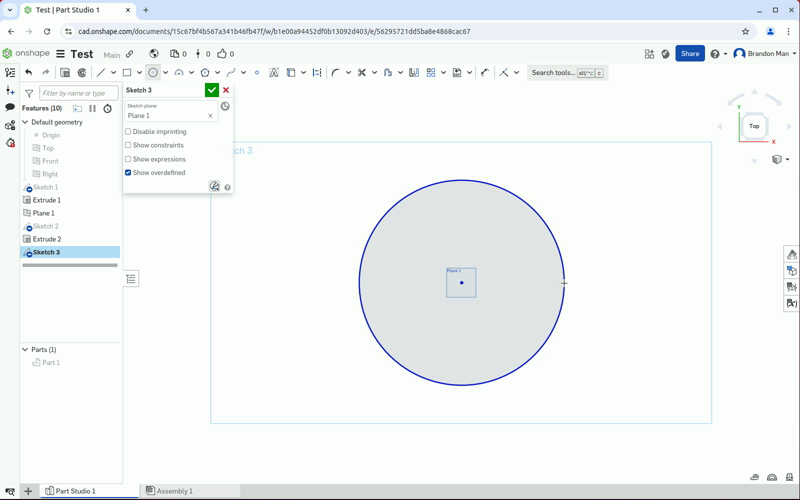
mouse_move(461, 282)
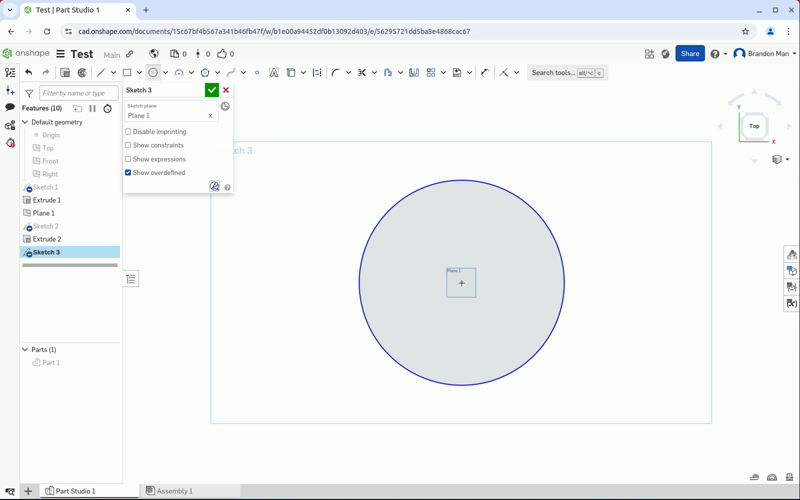
click(461, 282)
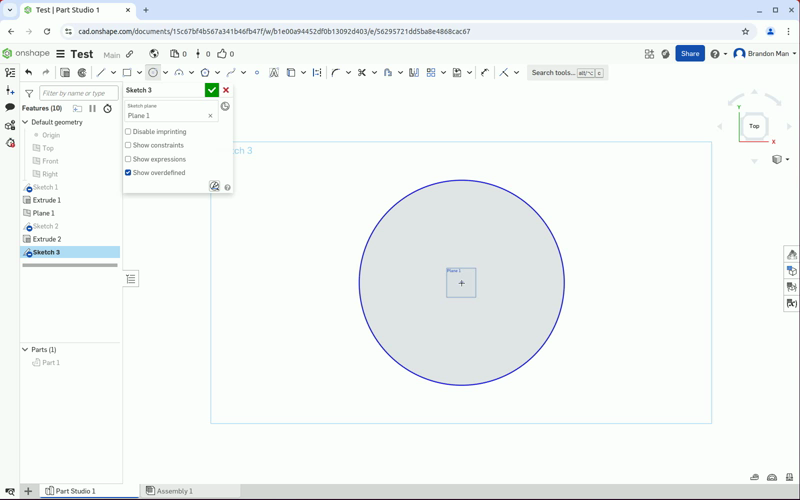
key_up(shift)
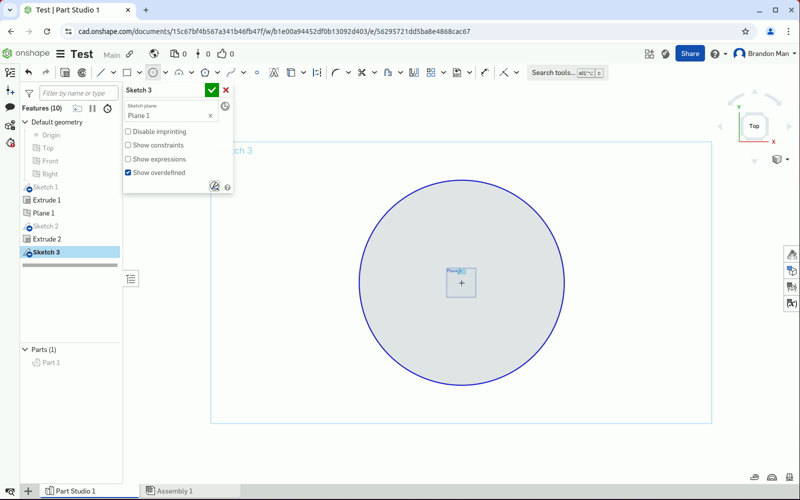
mouse_move(515, 282)
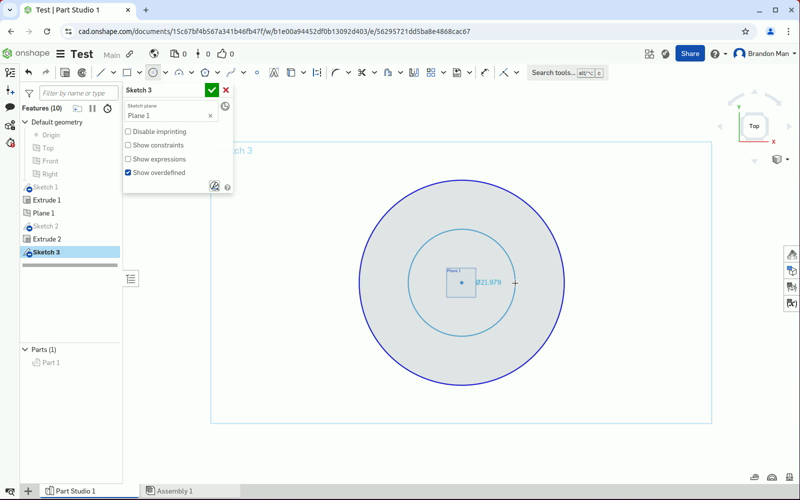
click(515, 282)
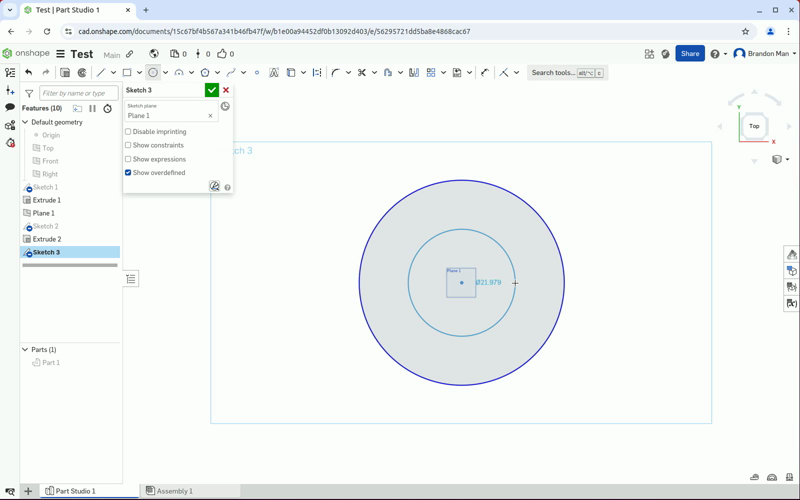
key(esc)
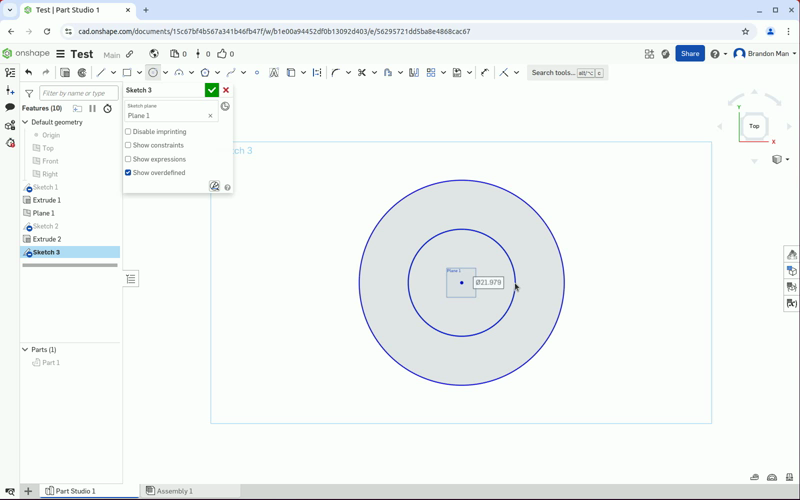
mouse_move(529, 316)
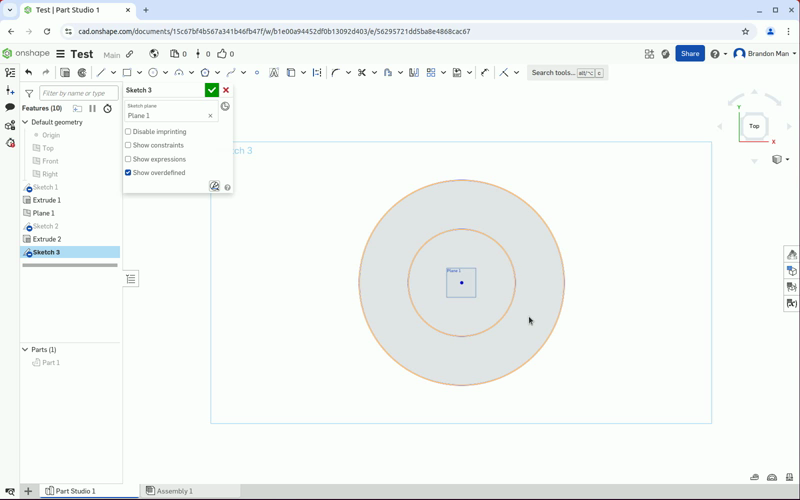
click(529, 316)
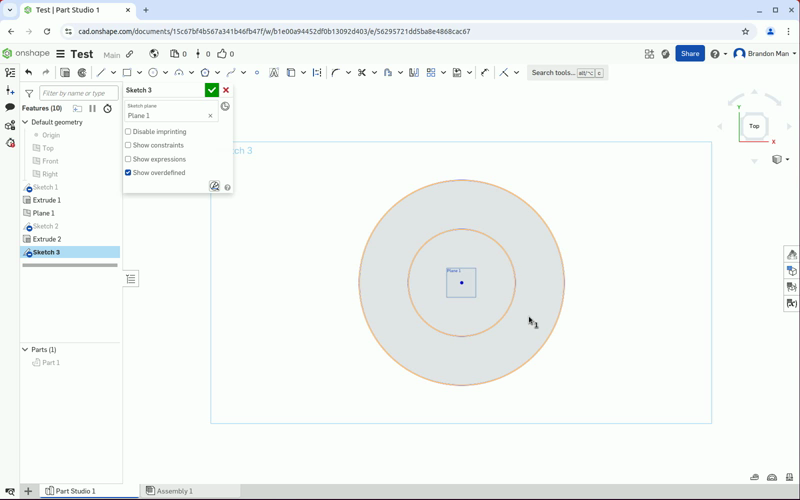
mouse_move(73, 352)
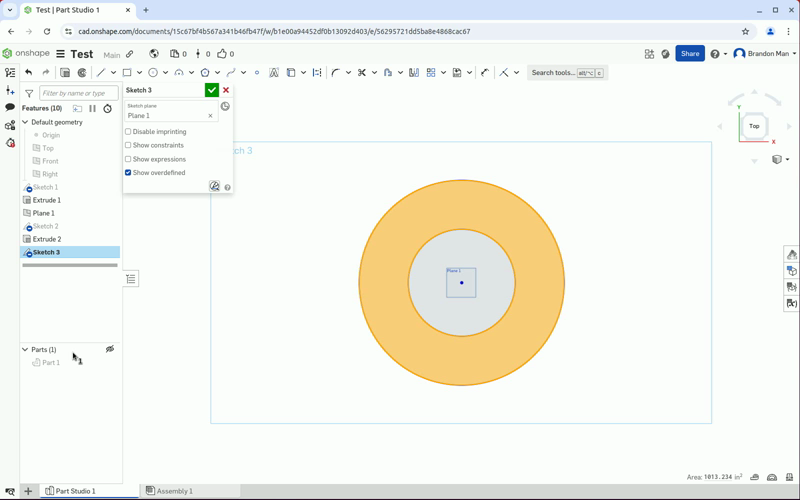
key(shift+y)
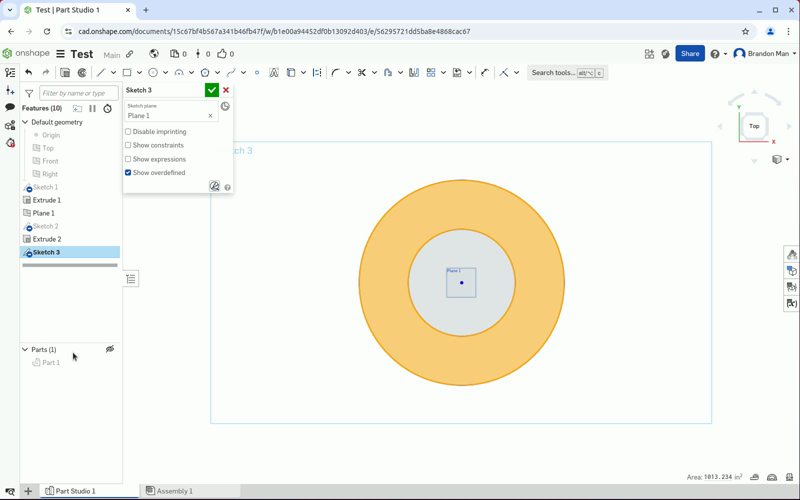
key(shift+e)
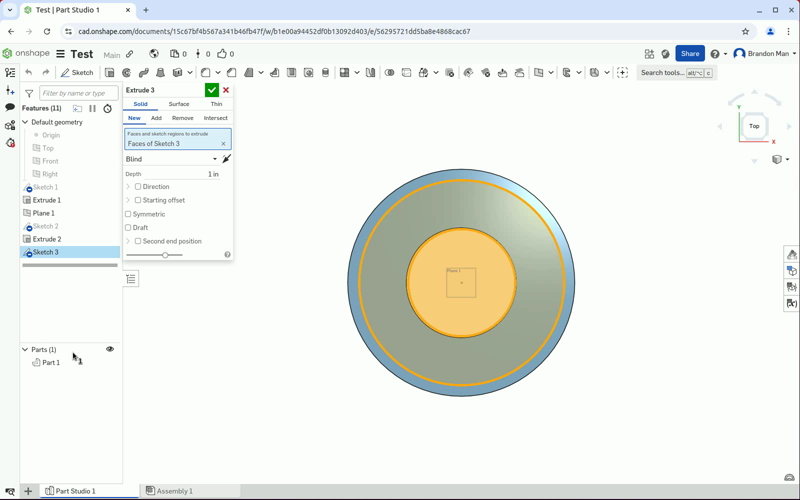
mouse_move(143, 106)
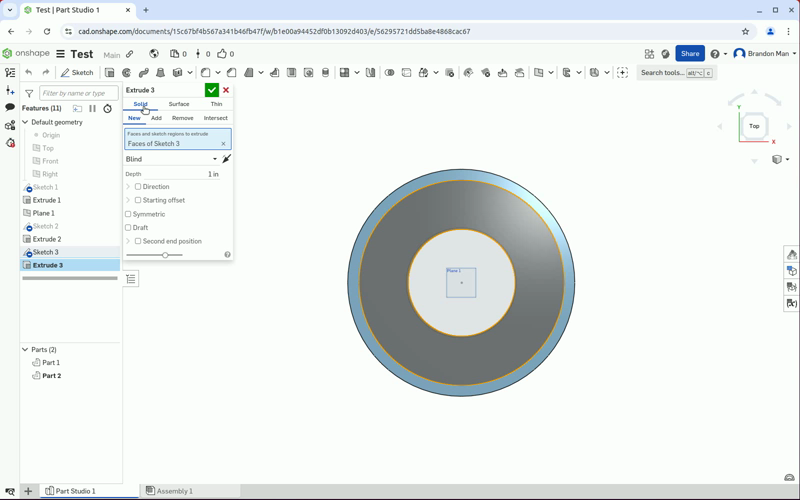
click(143, 106)
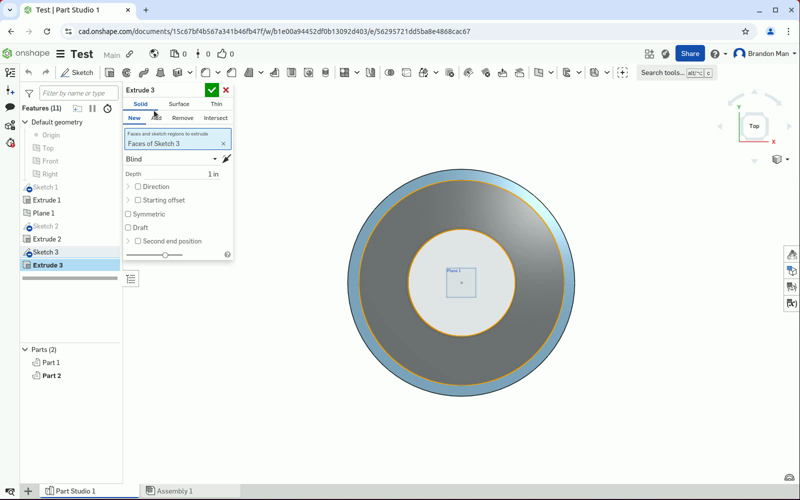
mouse_move(186, 120)
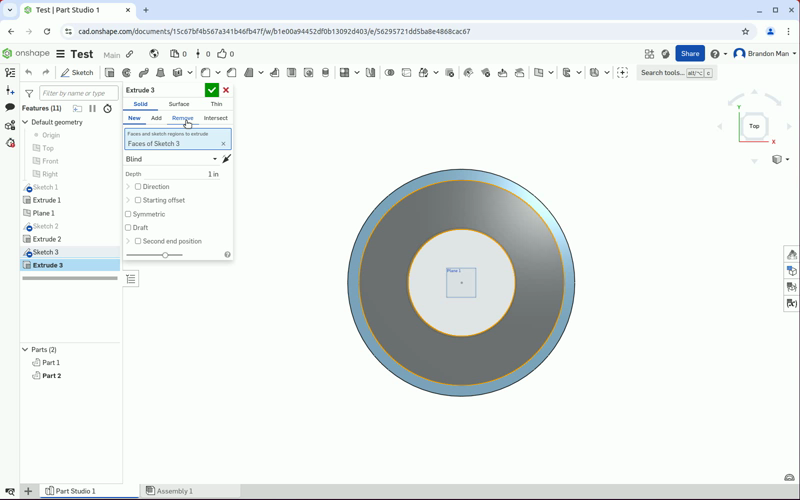
click(186, 120)
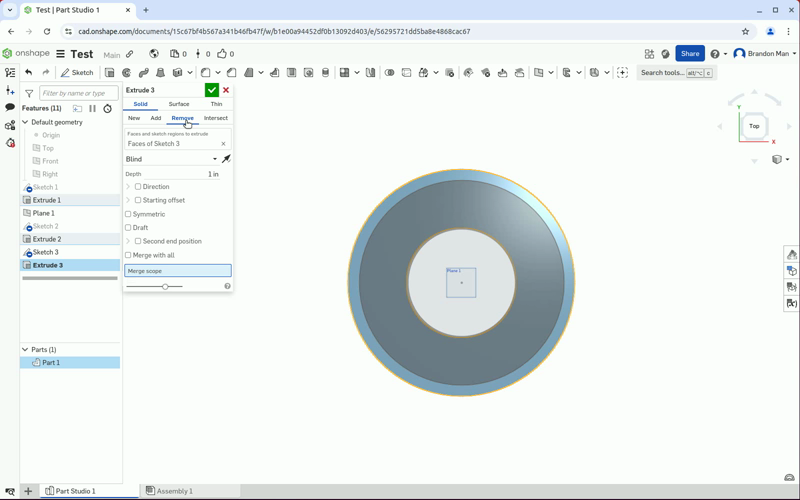
key(tab, 4)
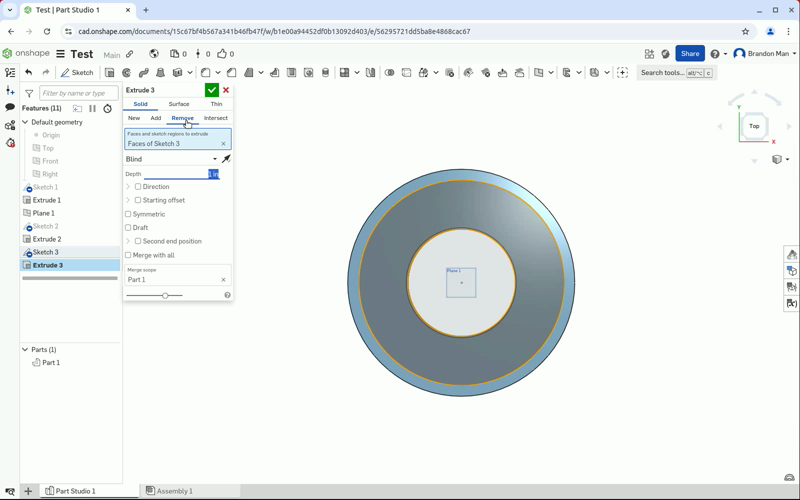
text(14.683)
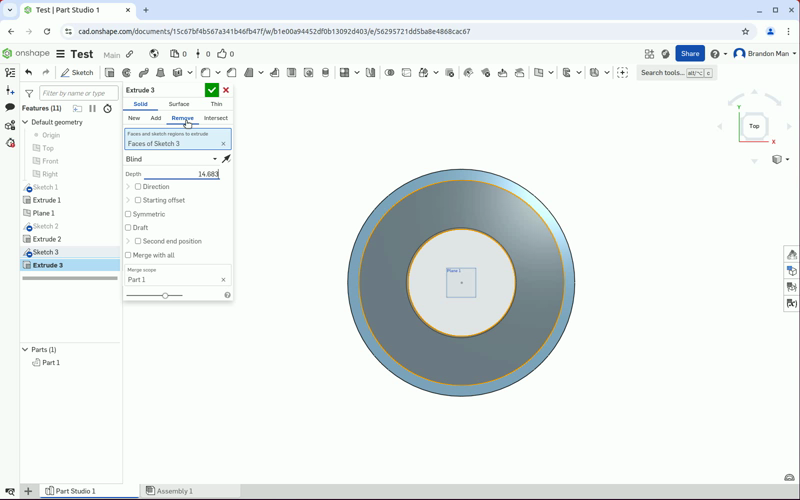
key(tab, 6)
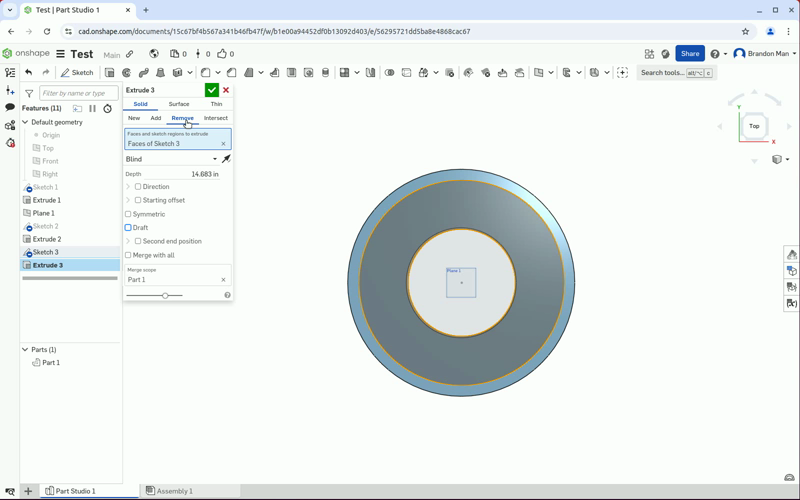
key(space)
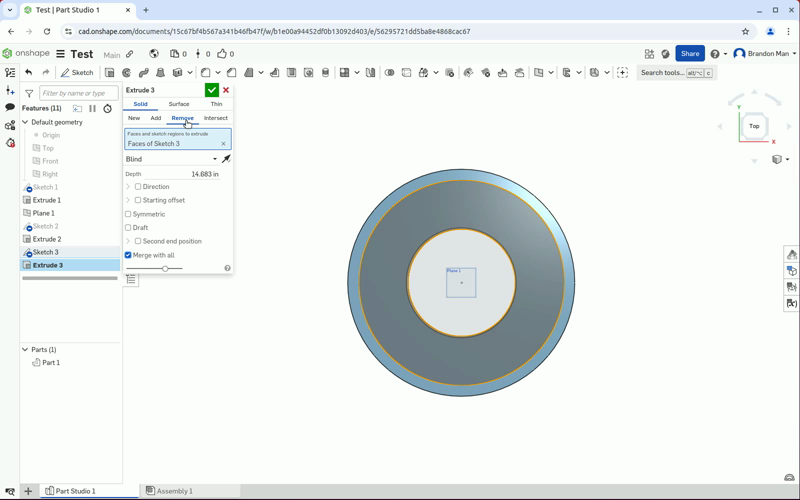
key(enter)
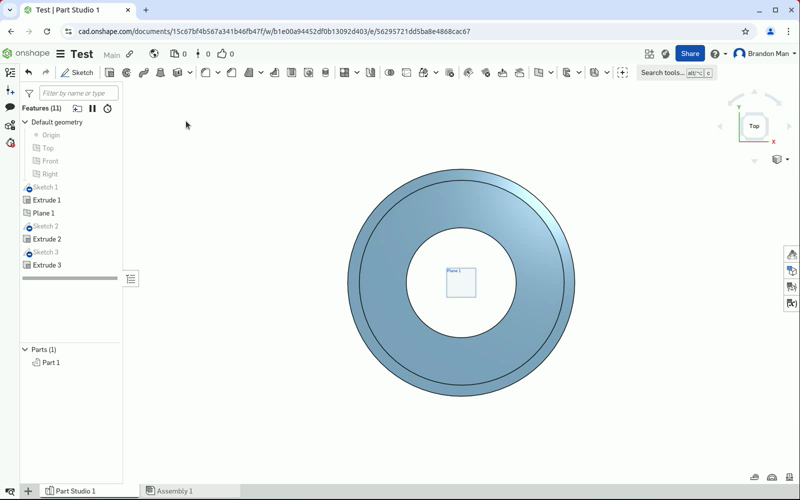
key(shift+h)
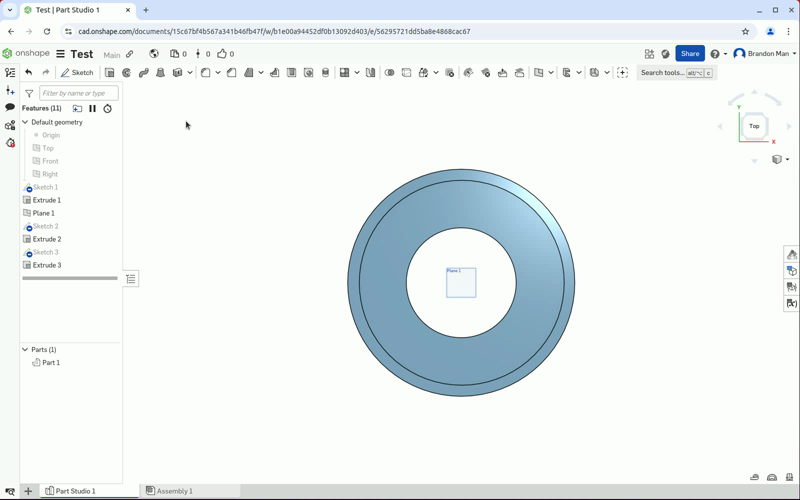
key(shift+h)
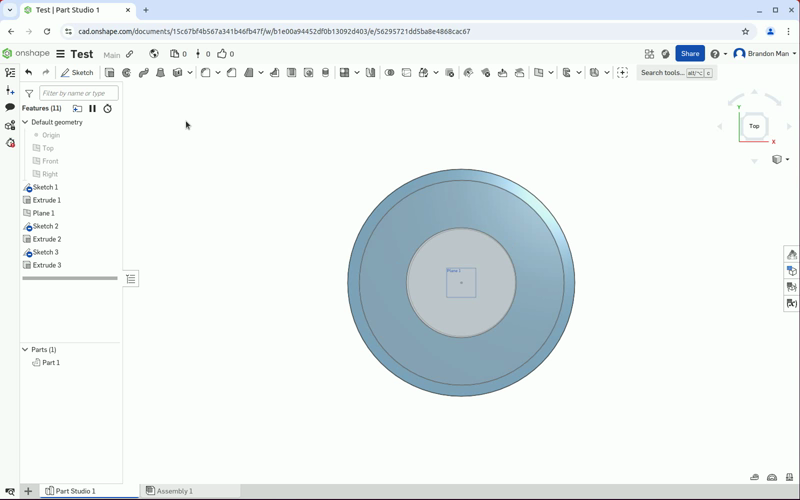
key(shift+7)
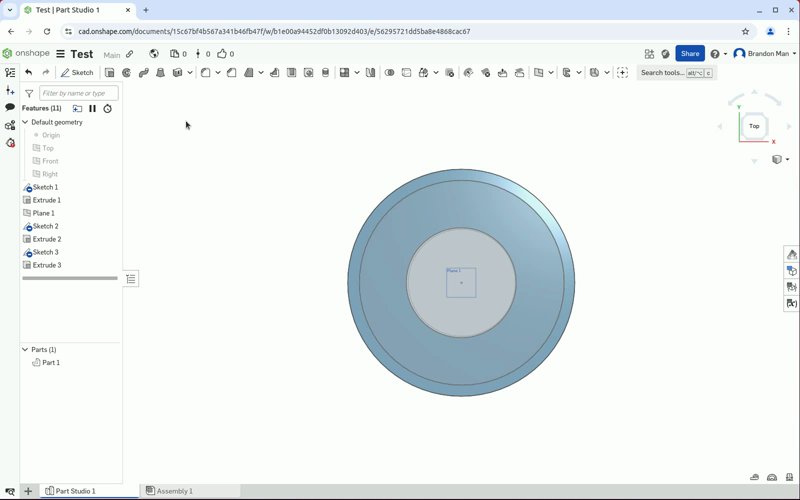
key(up, 3)
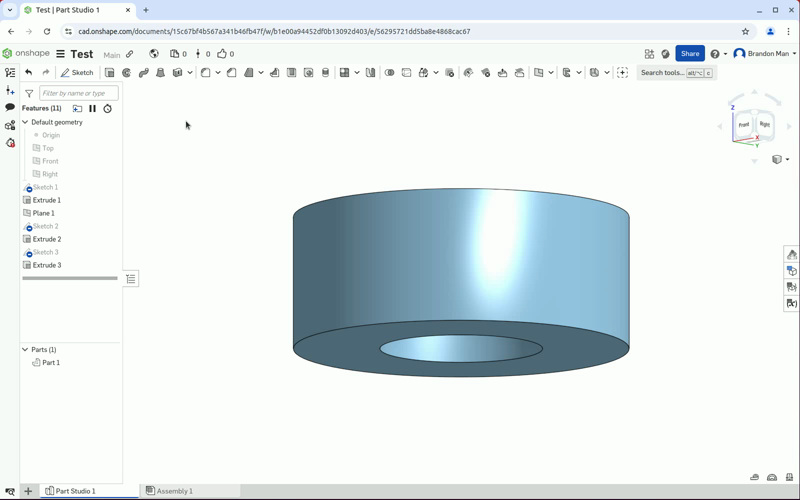
key(left, 3)
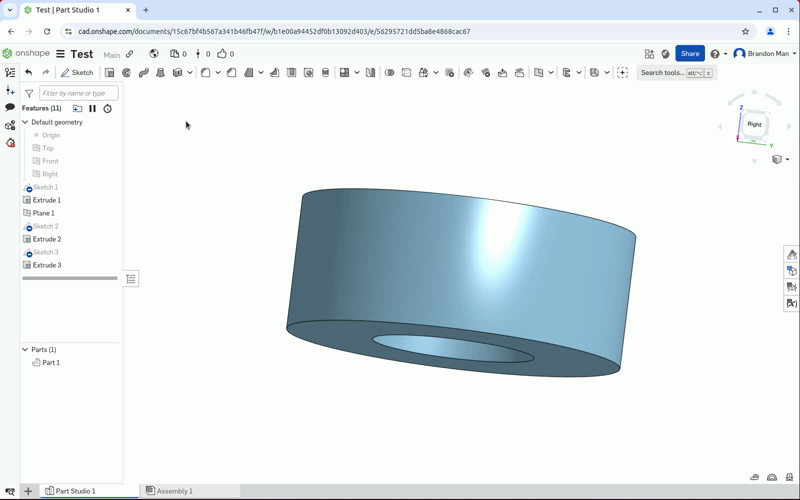
key(right, 3)
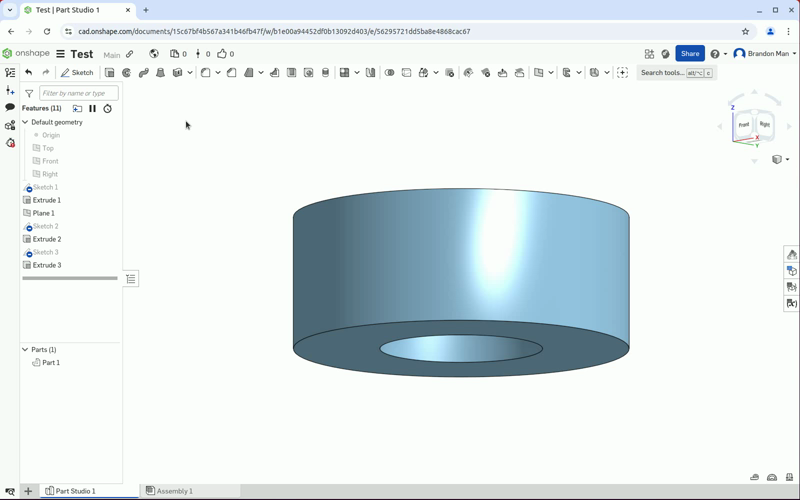
key(down, 3)
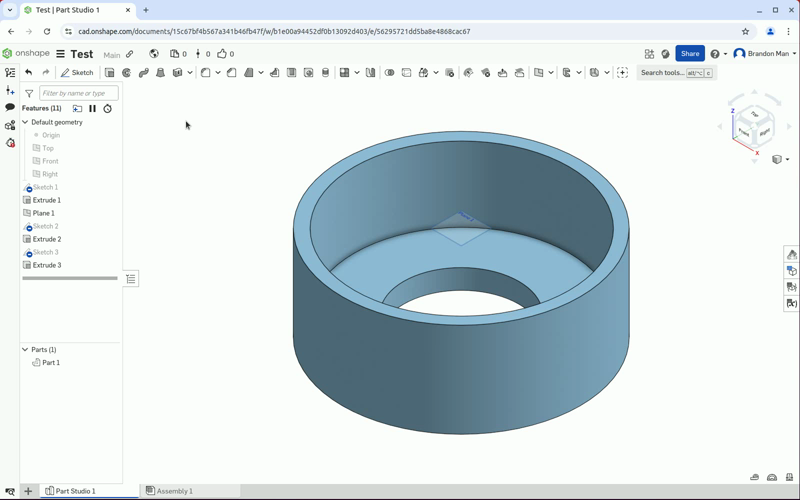
mouse_move(73, 189)
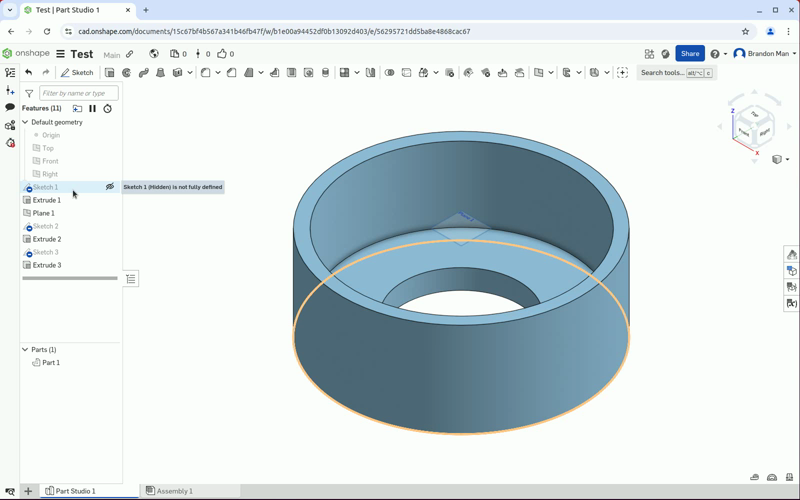
click(73, 189)